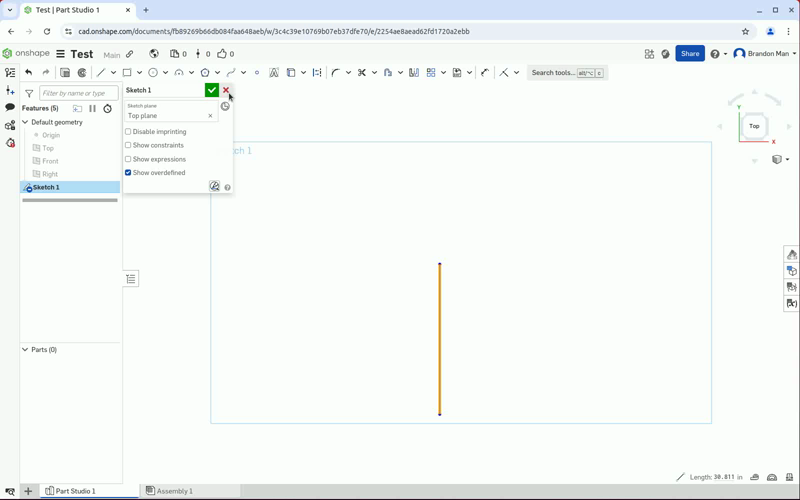
key(shift+h)
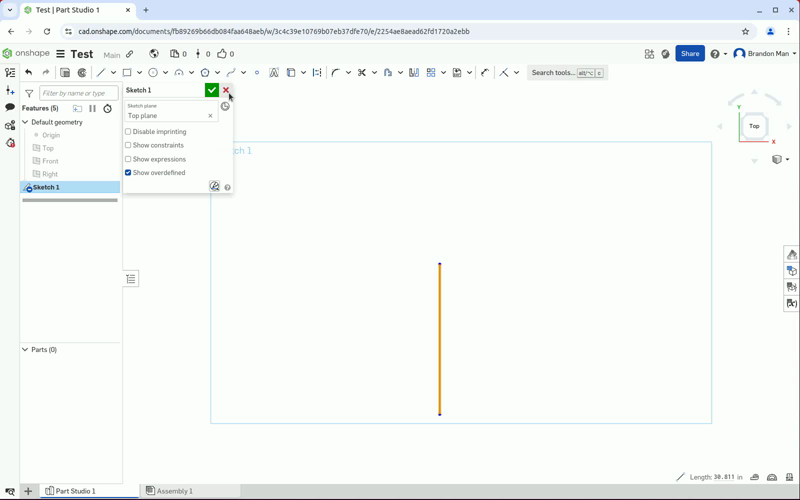
key(shift+s)
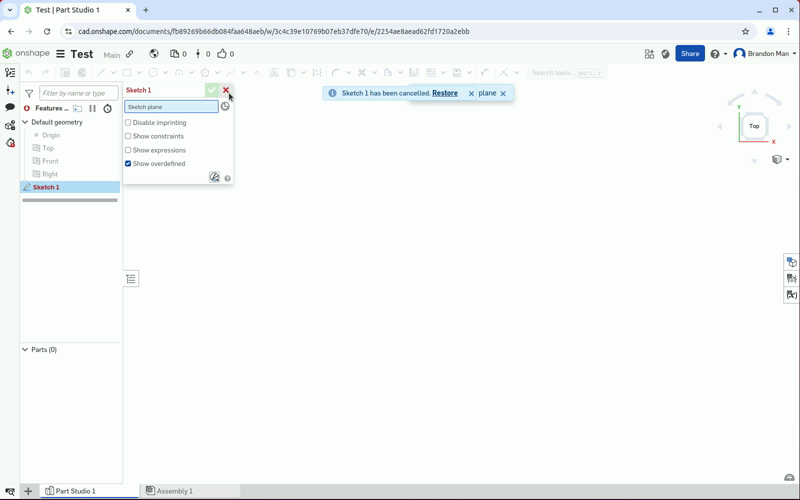
mouse_move(73, 150)
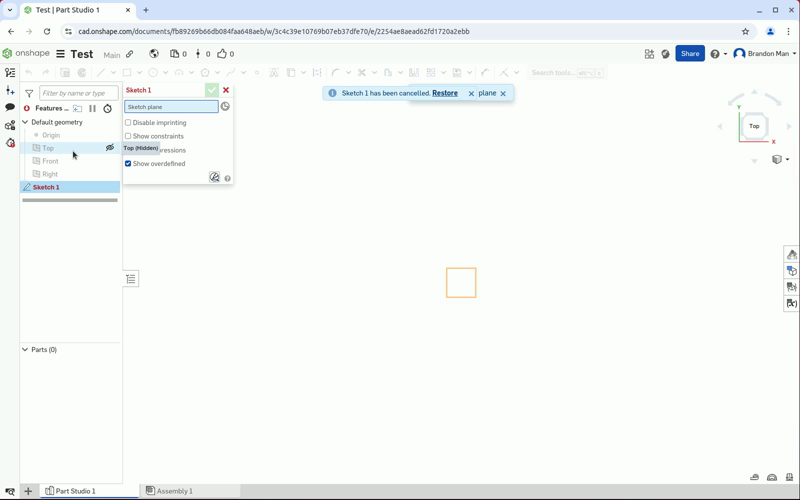
click(73, 150)
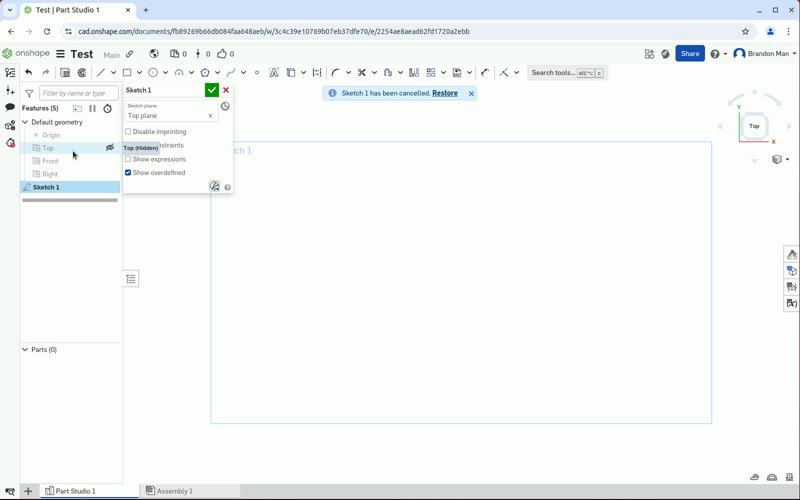
mouse_move(73, 352)
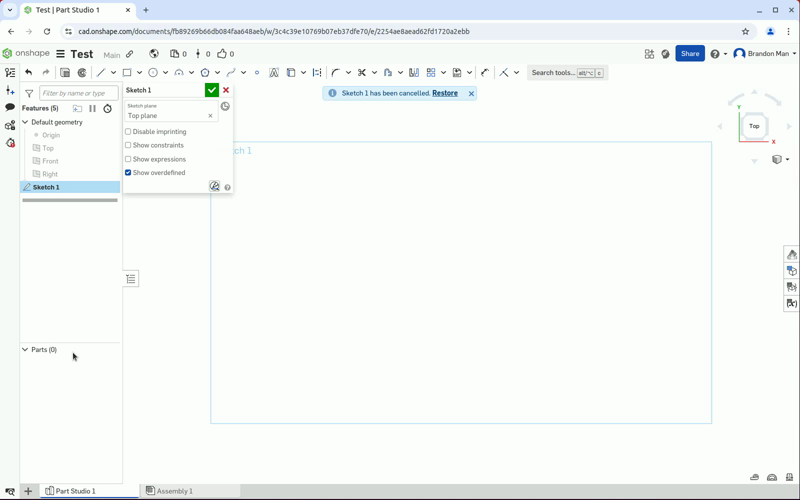
key(y)
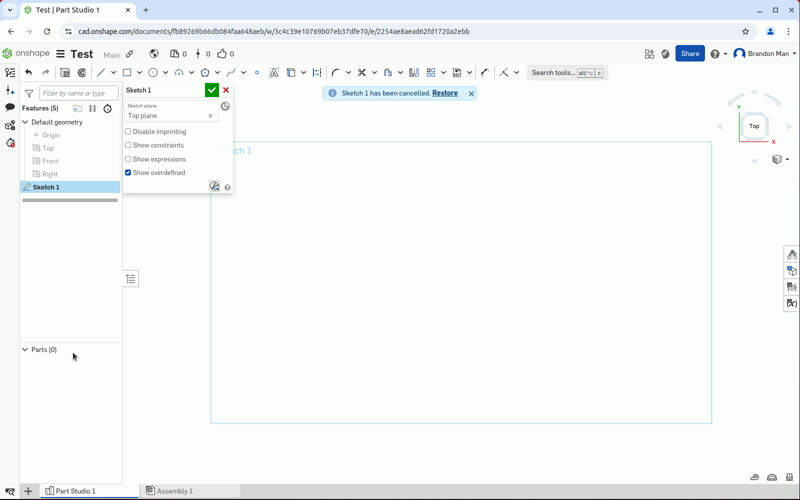
key(l)
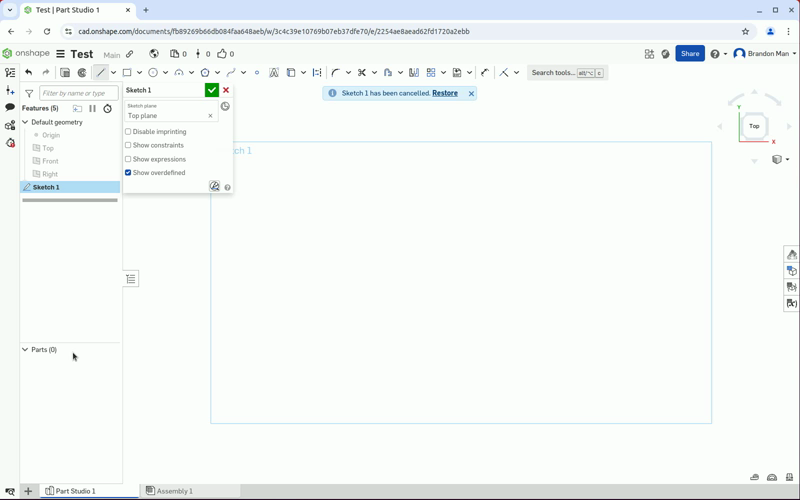
key_down(shift)
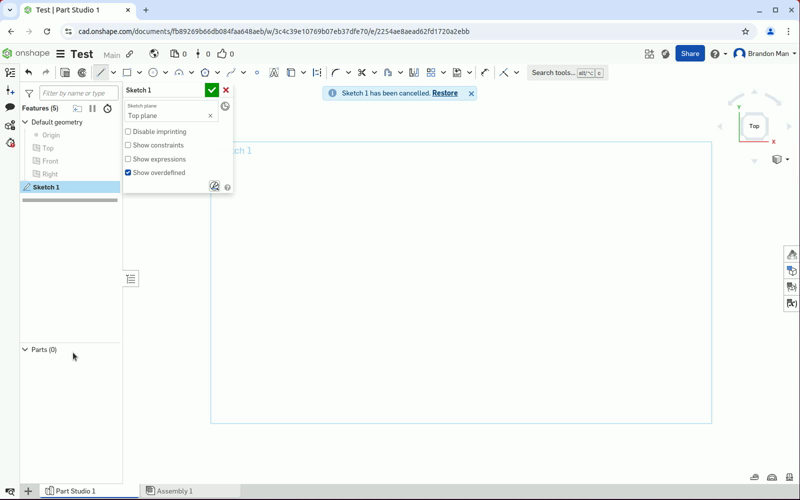
mouse_move(348, 369)
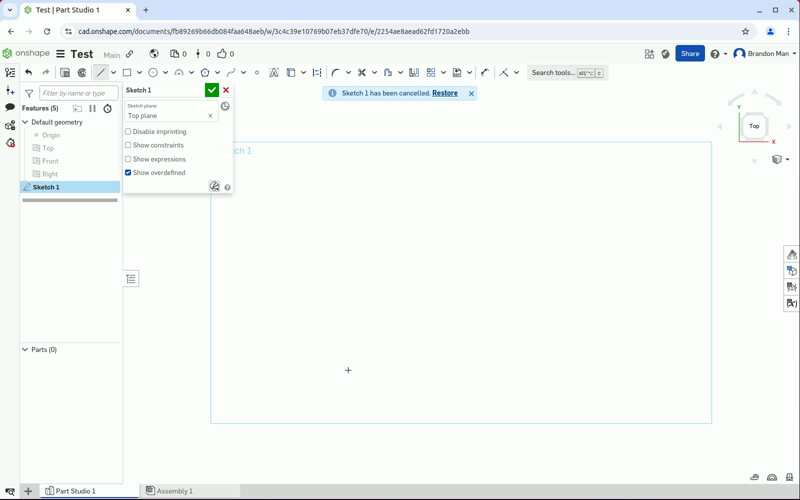
click(348, 369)
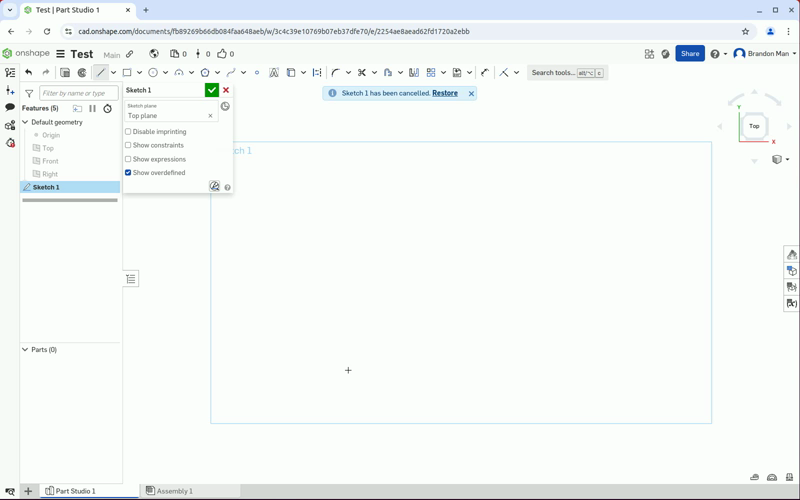
key_up(shift)
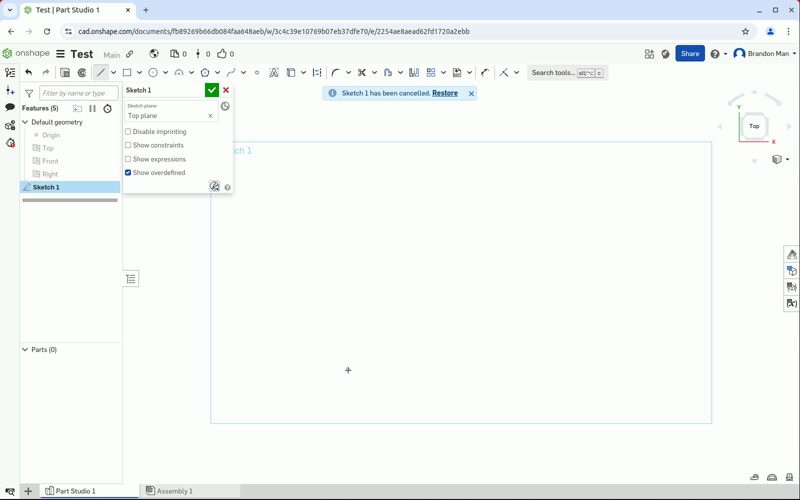
key_down(shift)
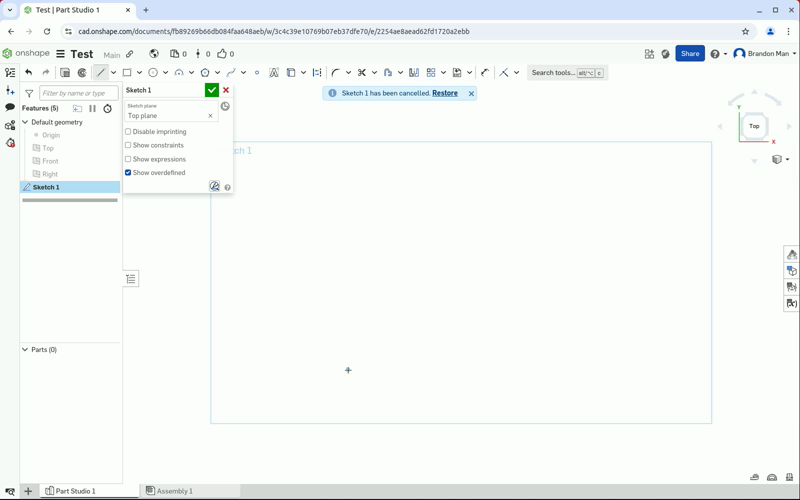
mouse_move(572, 369)
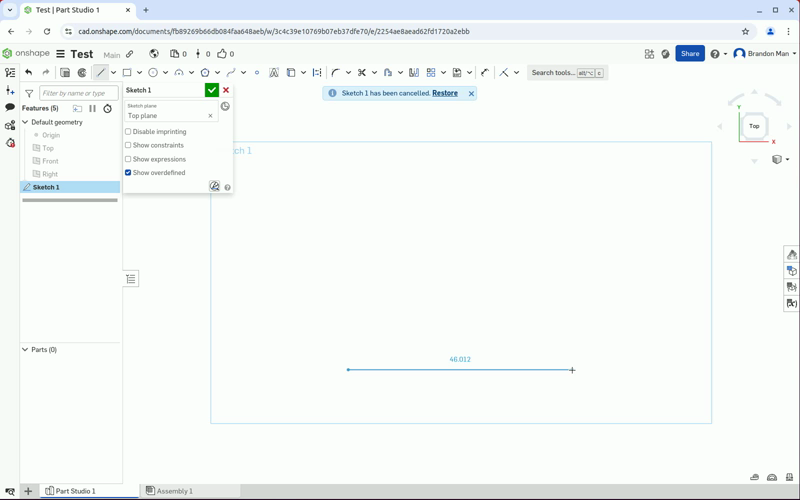
click(572, 369)
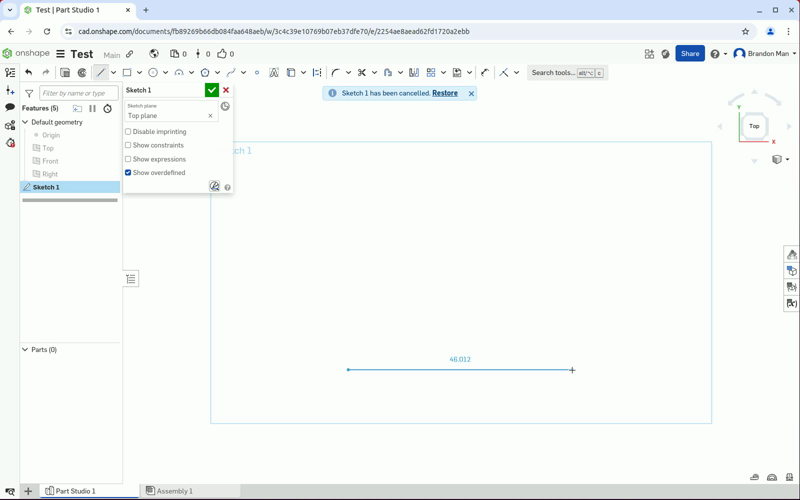
key_up(shift)
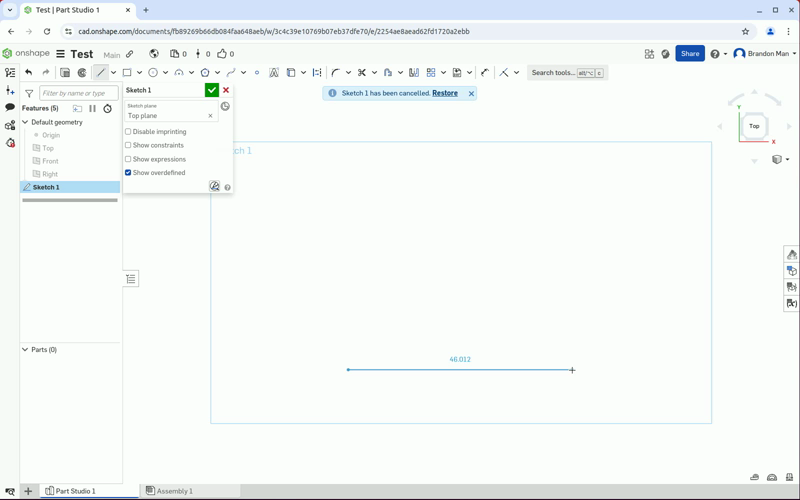
key_down(shift)
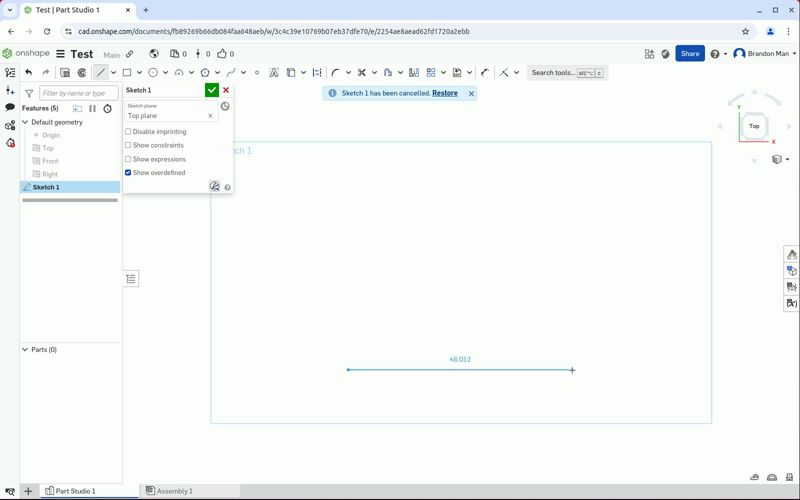
mouse_move(572, 197)
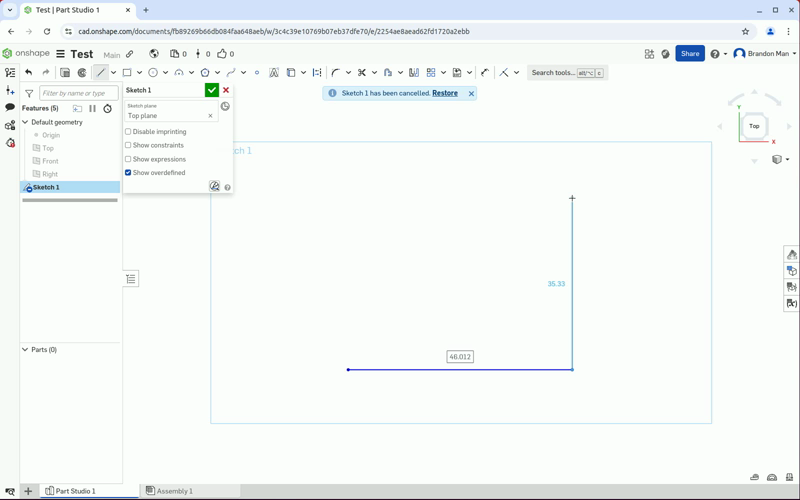
click(572, 197)
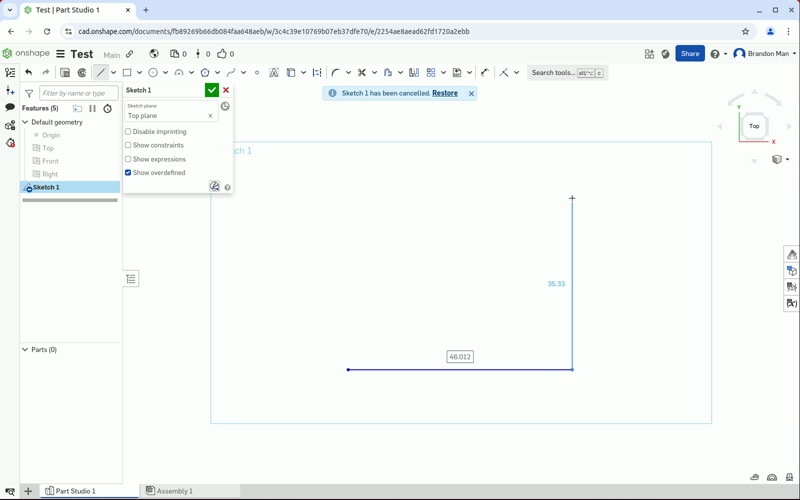
key_up(shift)
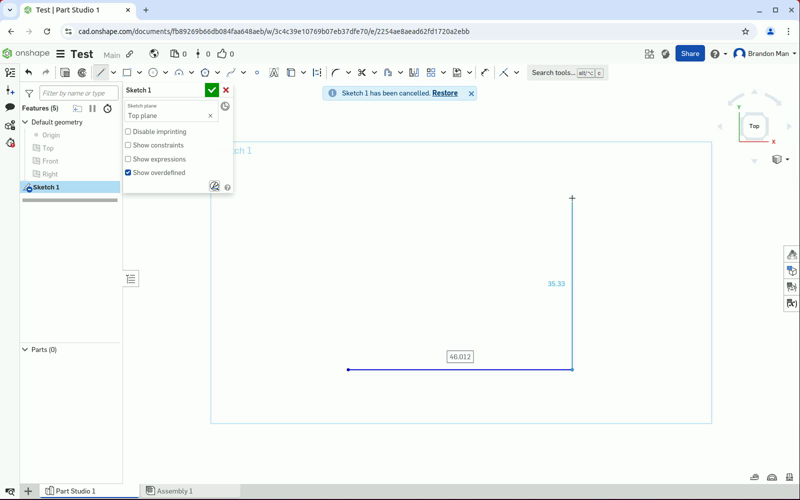
key_down(shift)
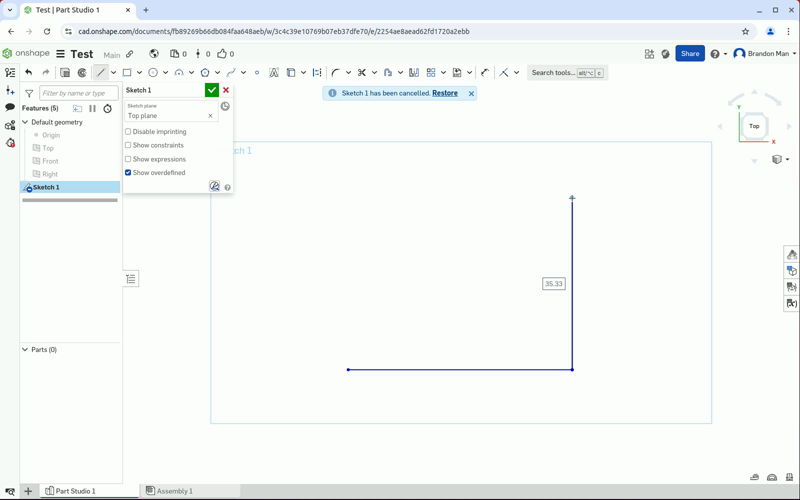
mouse_move(348, 197)
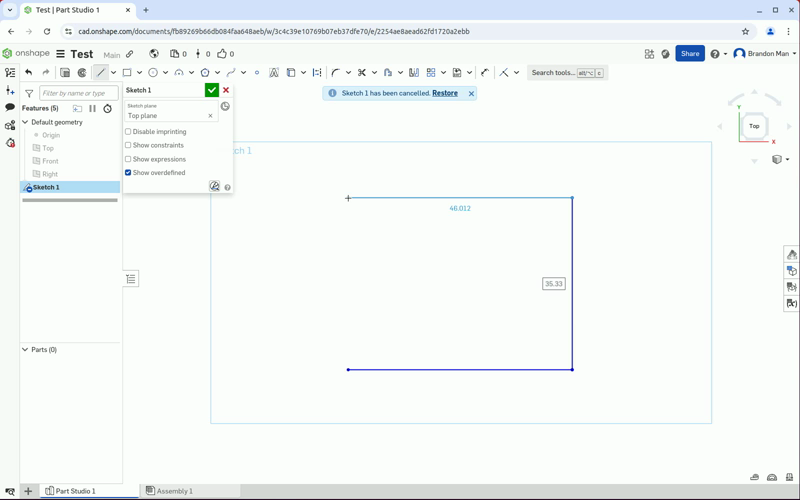
click(348, 197)
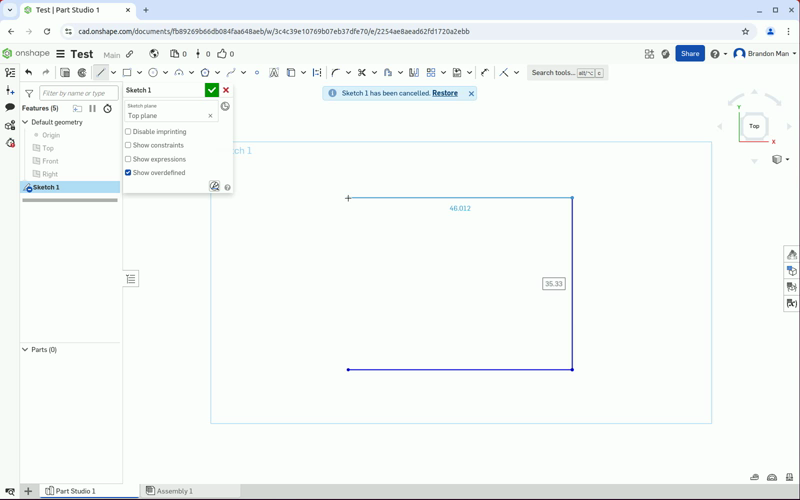
key_up(shift)
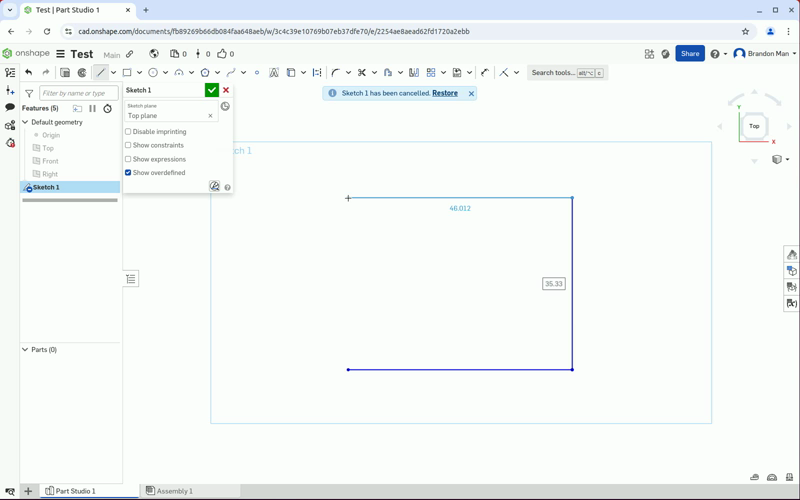
key_down(shift)
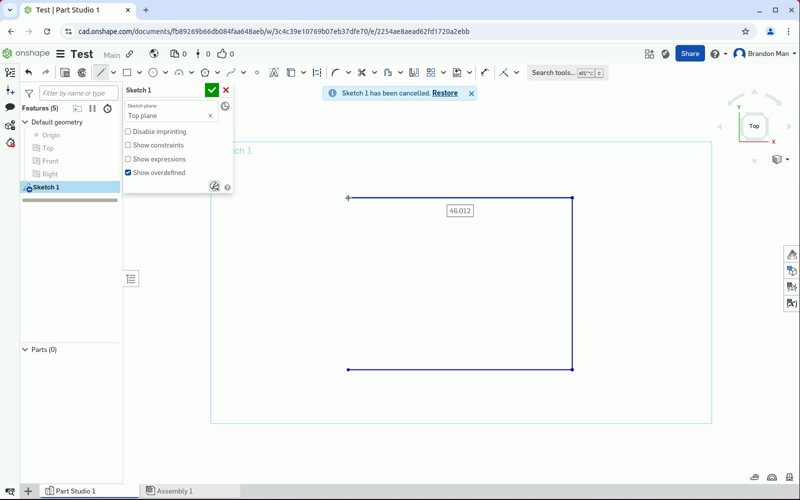
mouse_move(348, 369)
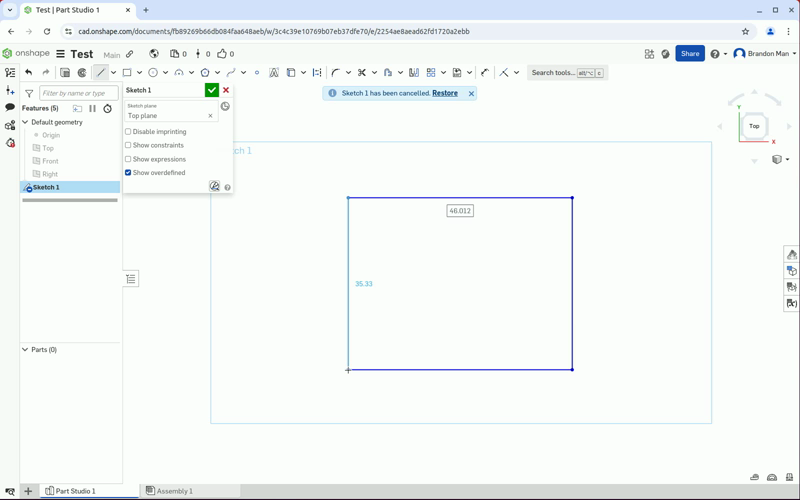
key_up(shift)
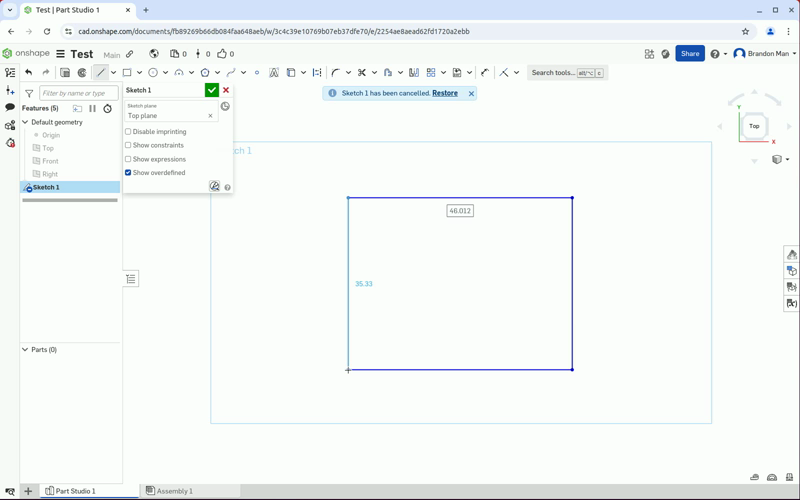
click(348, 369)
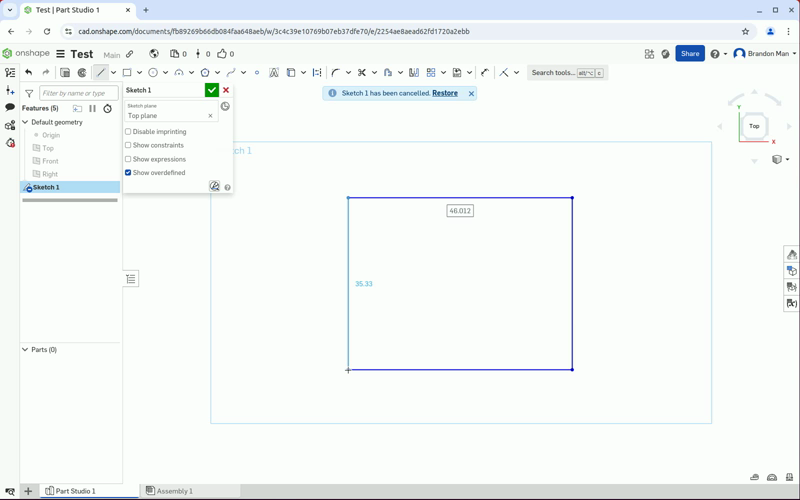
key(esc)
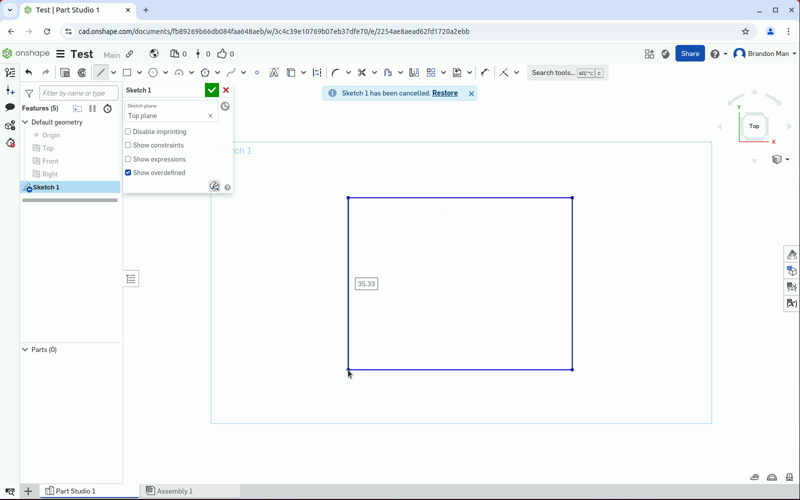
key(c)
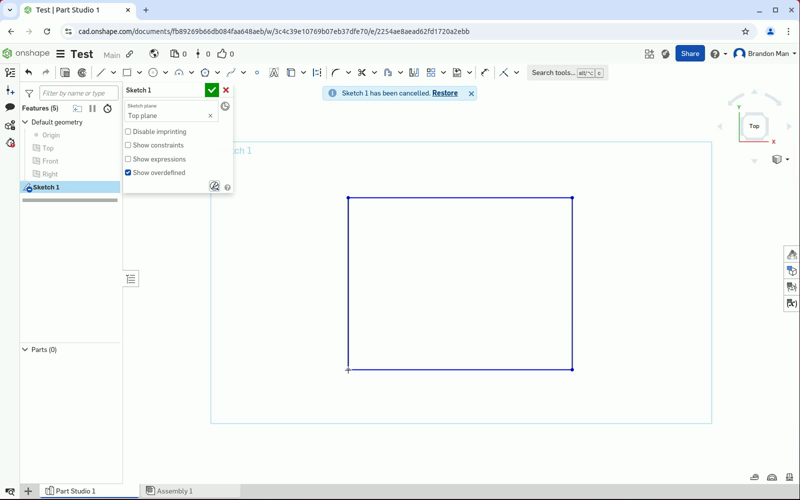
key_down(shift)
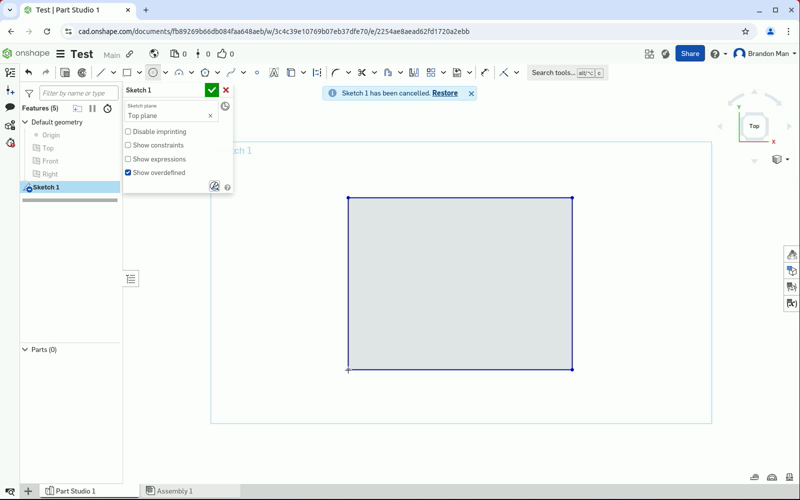
mouse_move(369, 348)
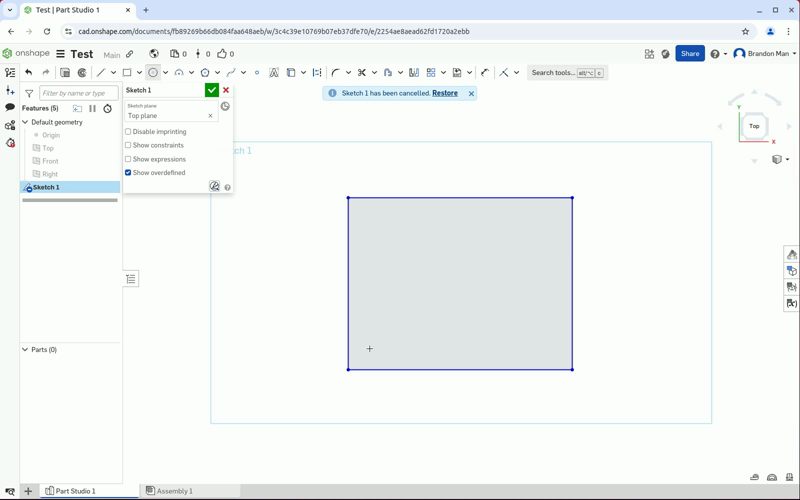
click(369, 348)
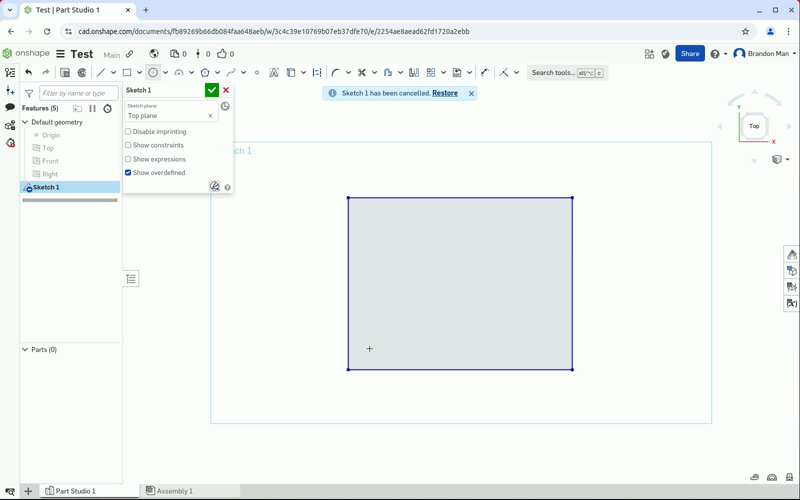
key_up(shift)
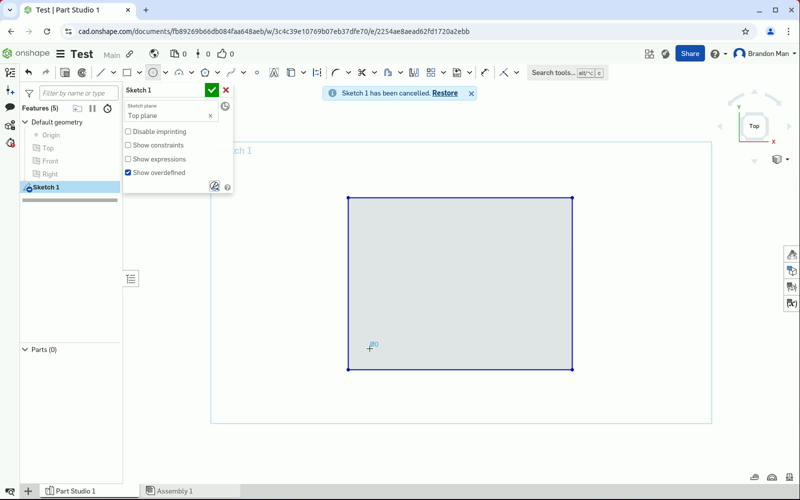
mouse_move(378, 348)
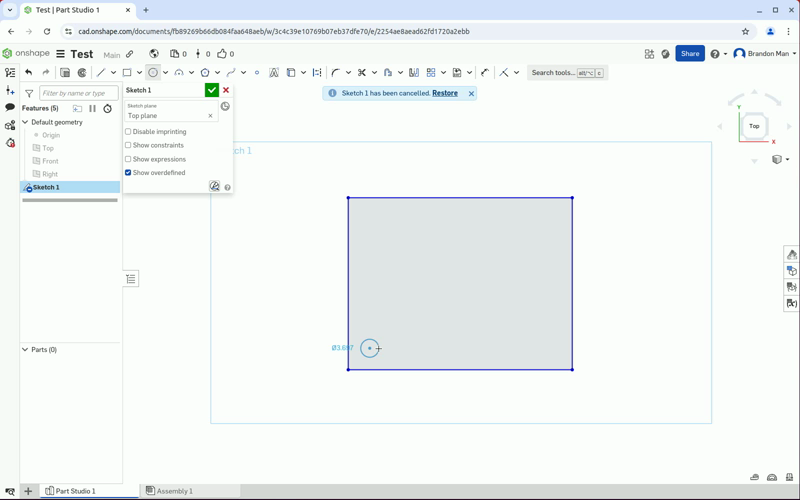
click(378, 348)
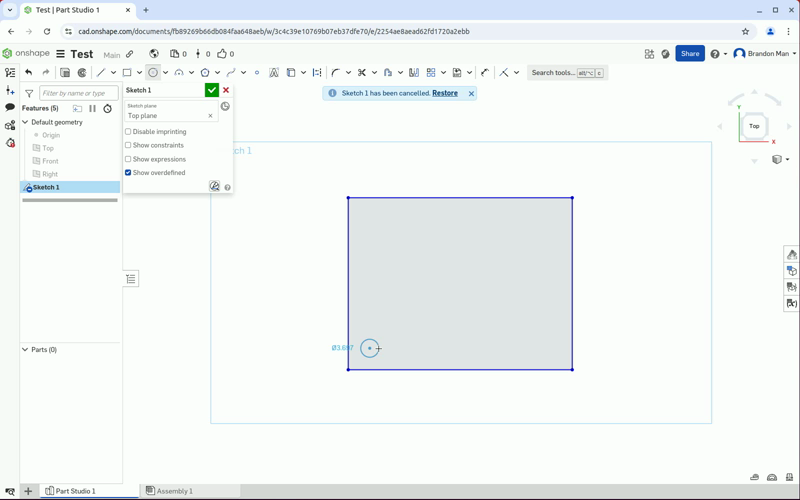
key(esc)
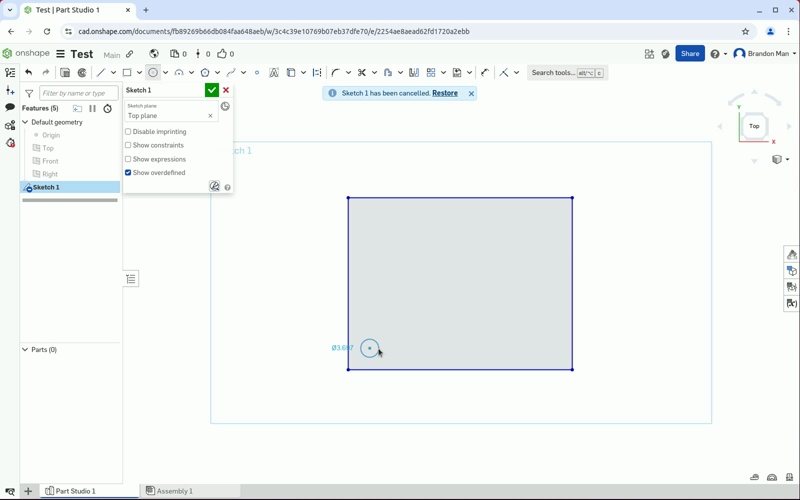
key(c)
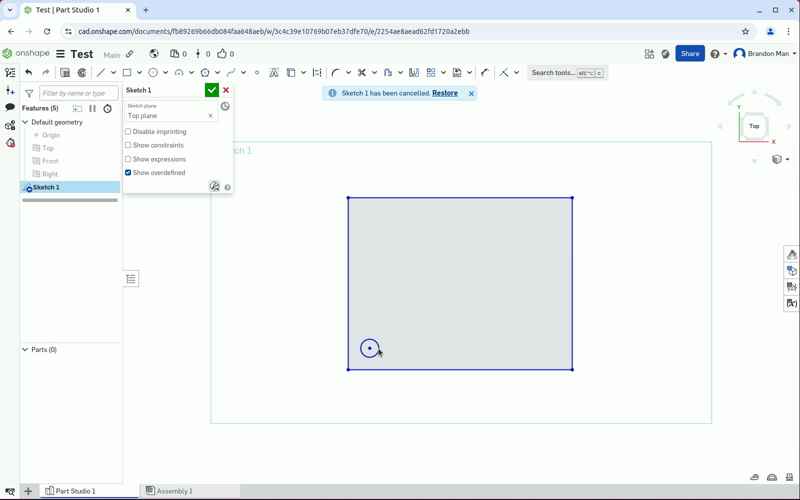
key_down(shift)
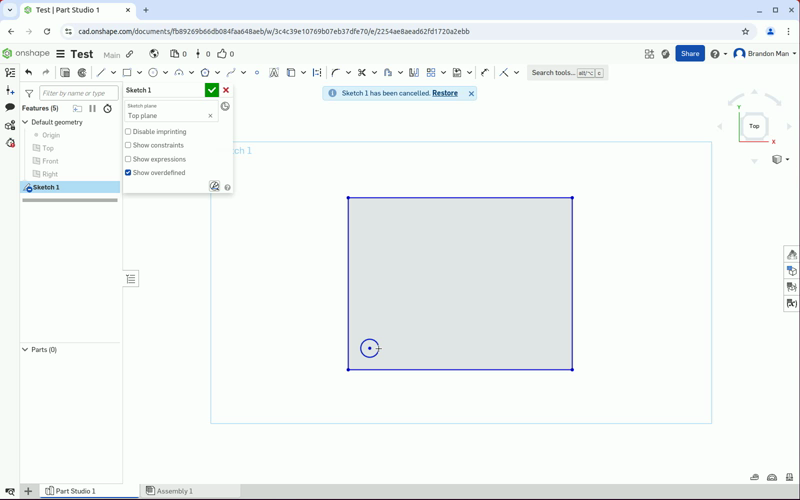
mouse_move(369, 216)
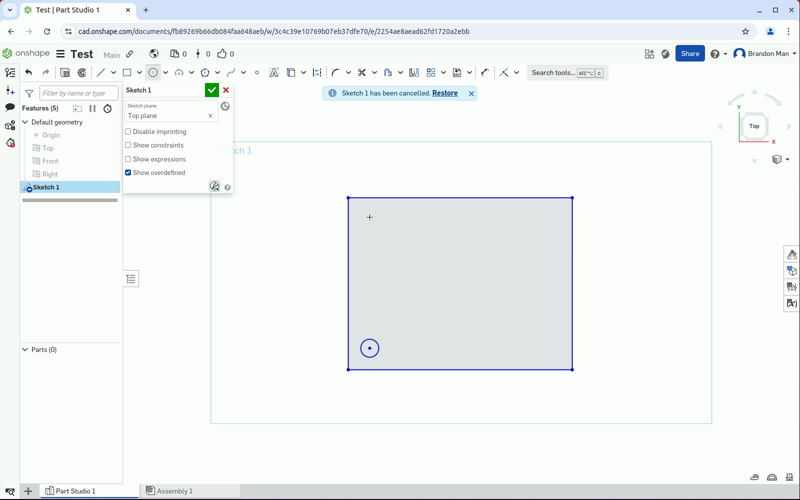
click(369, 216)
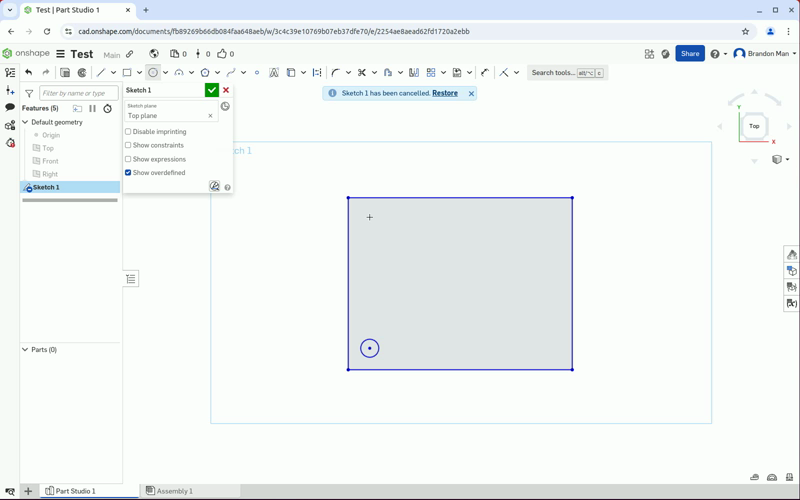
key_up(shift)
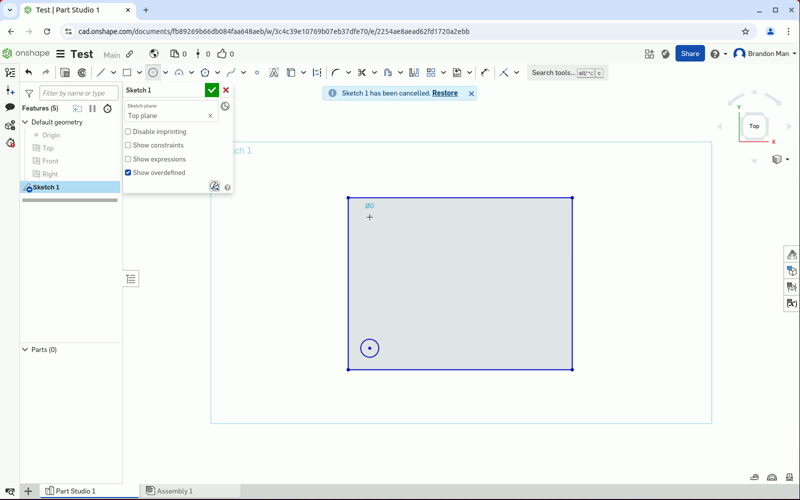
mouse_move(378, 216)
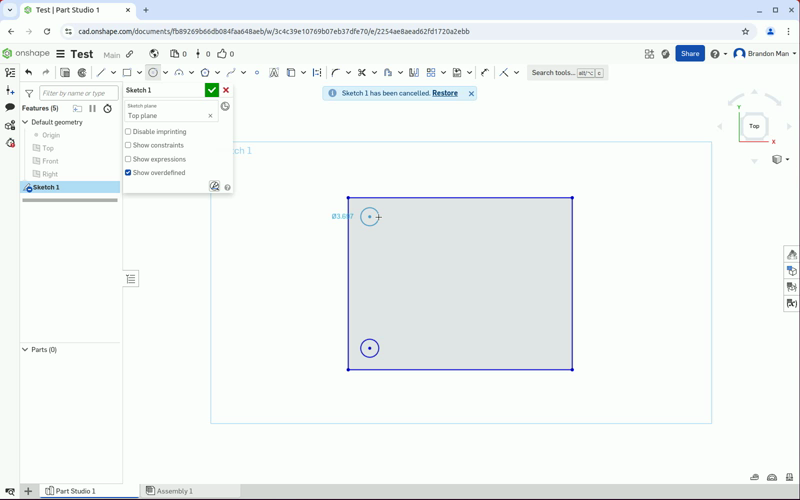
click(378, 216)
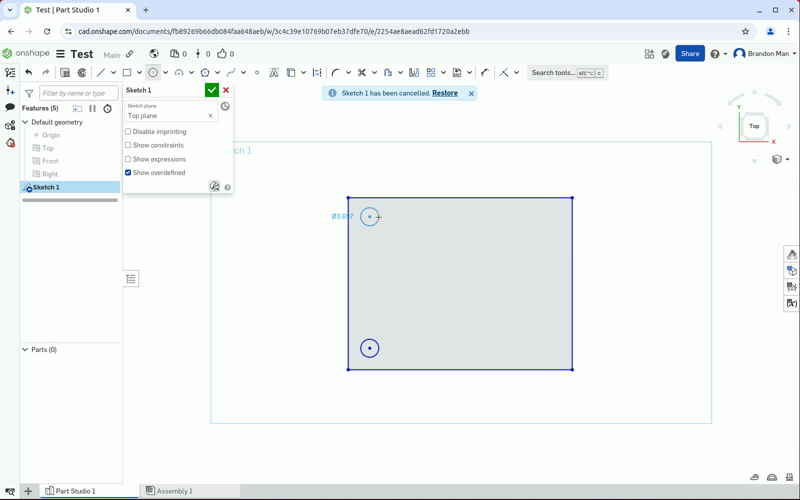
key(esc)
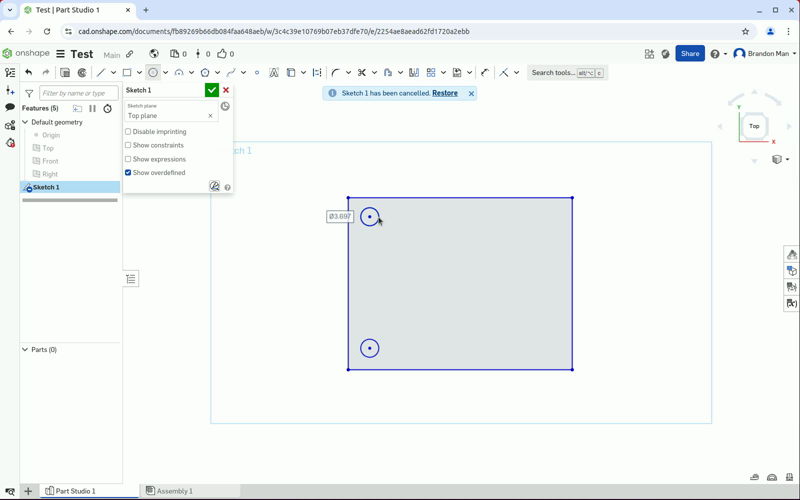
mouse_move(458, 289)
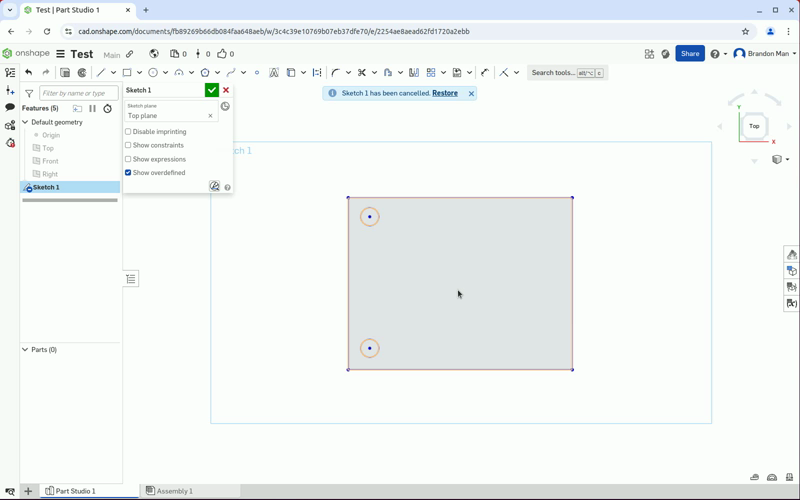
click(458, 289)
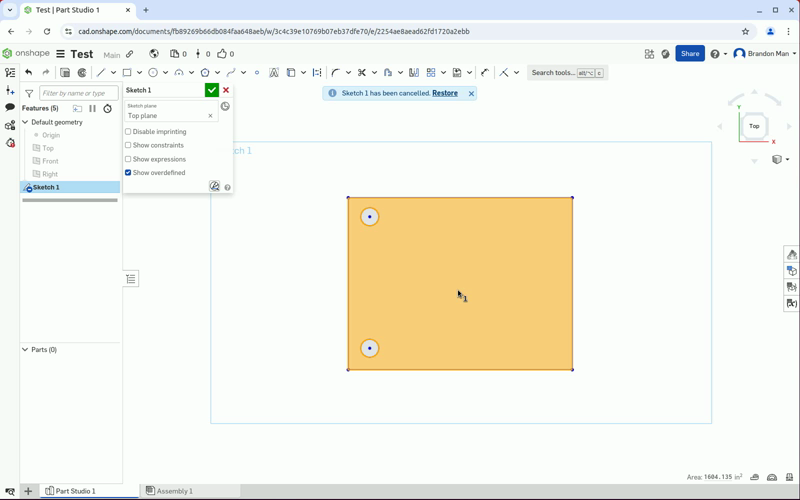
mouse_move(73, 352)
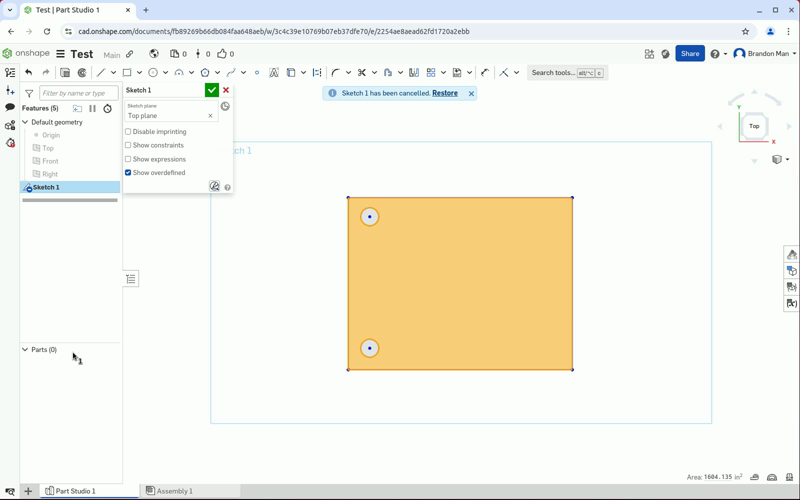
key(shift+y)
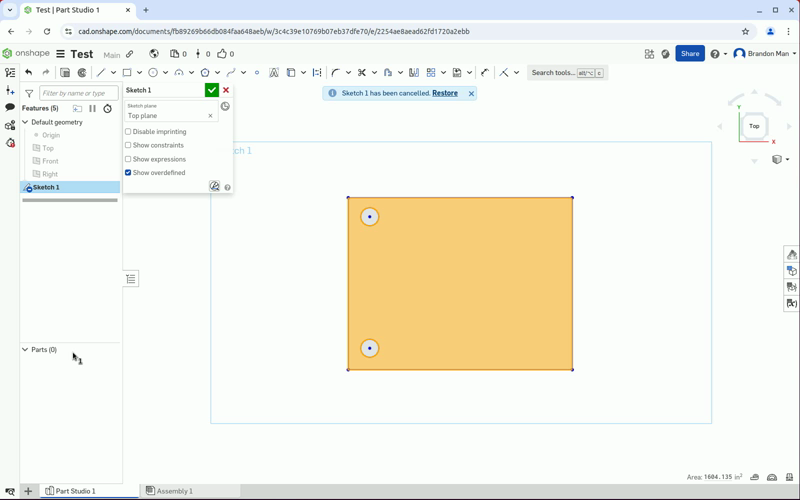
key(shift+e)
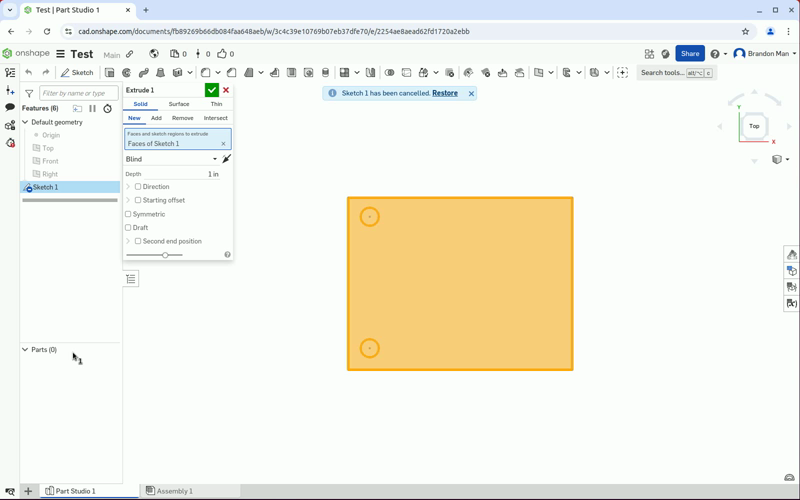
mouse_move(143, 106)
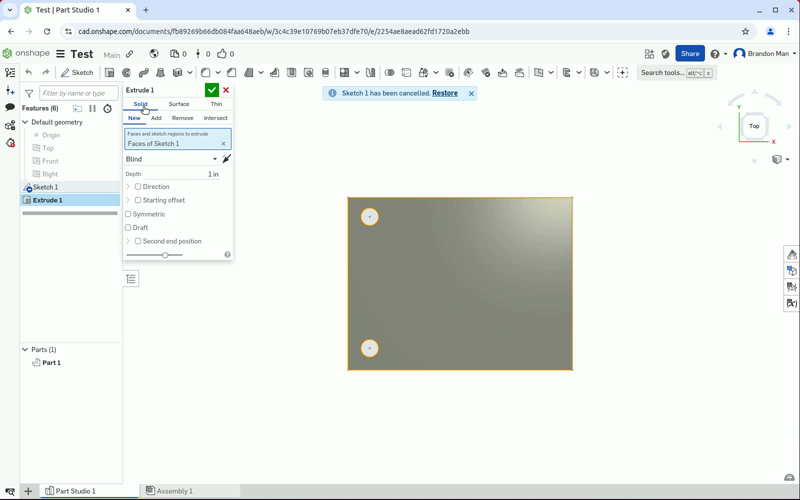
click(143, 106)
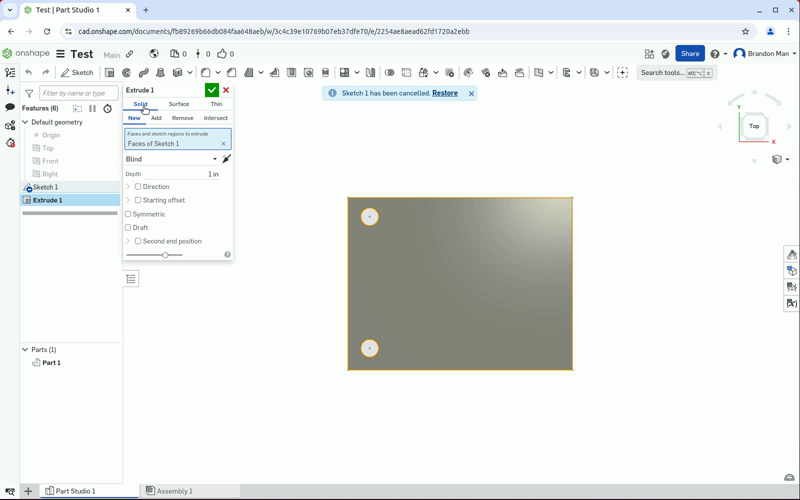
mouse_move(137, 120)
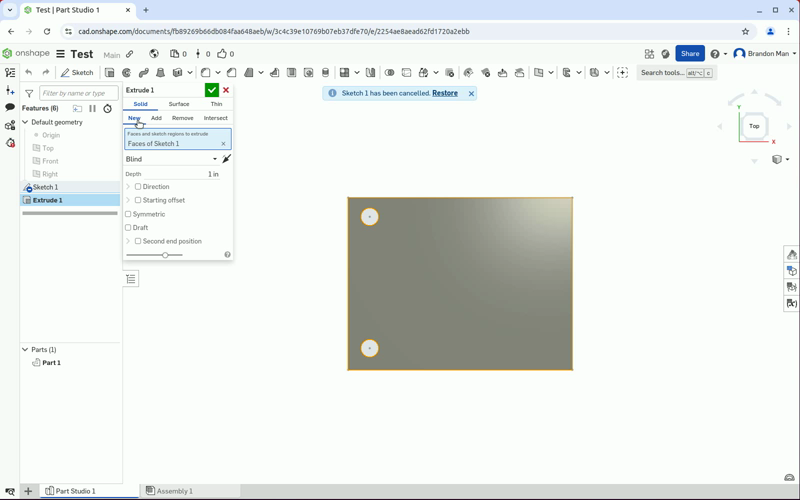
click(137, 120)
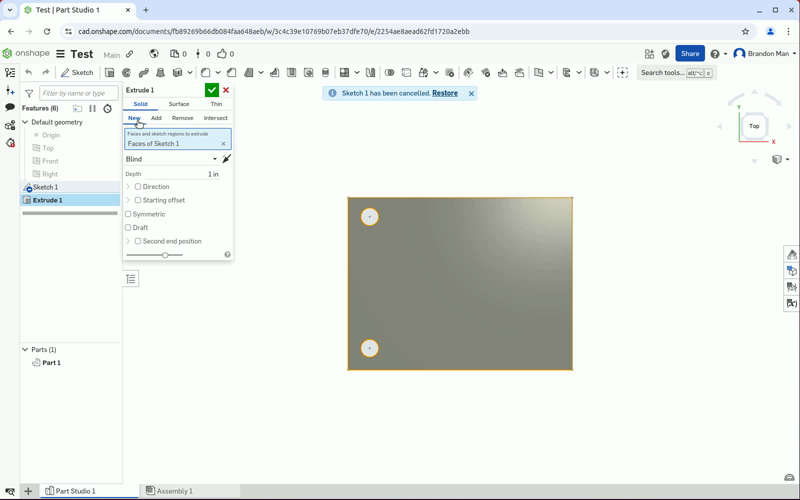
key(tab, 4)
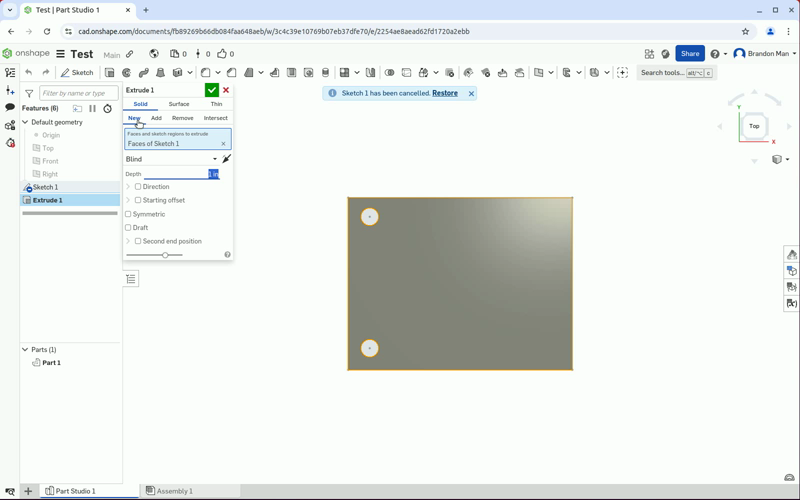
text(1.926)
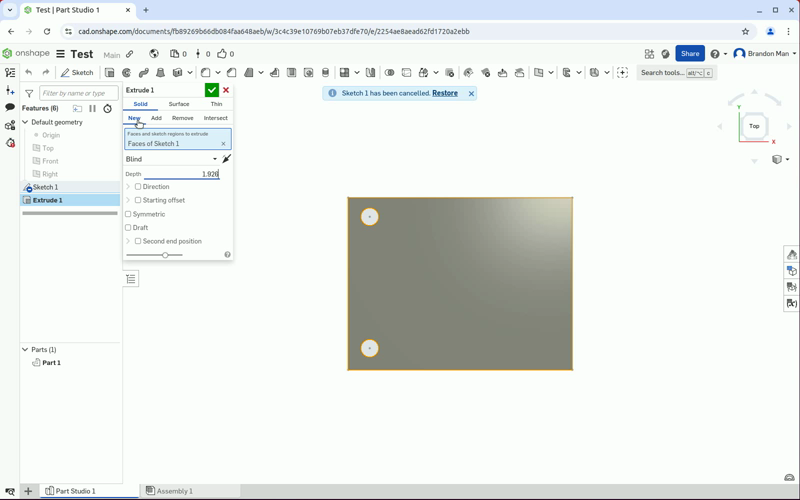
key(tab, 3)
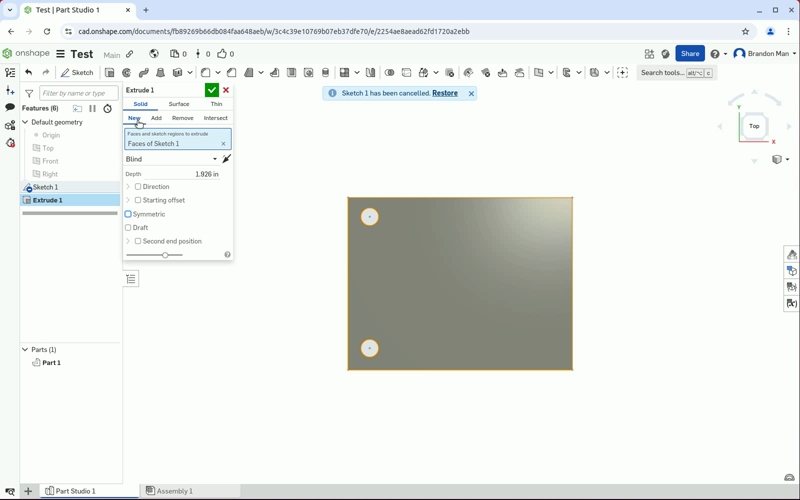
key(space)
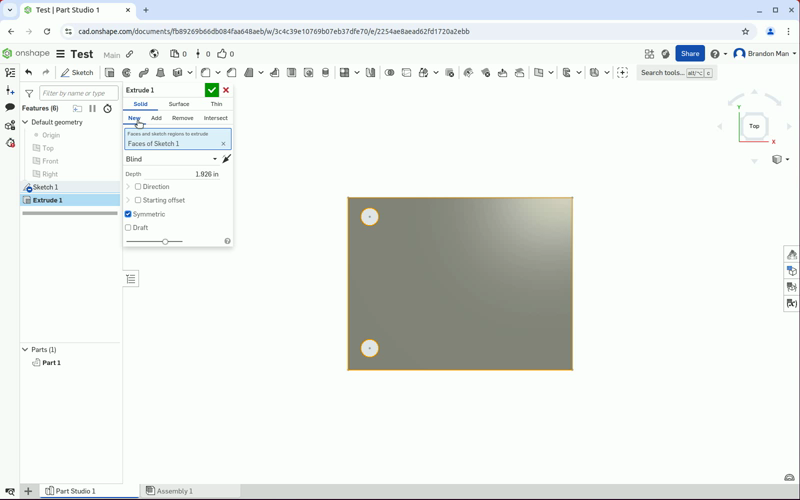
key(enter)
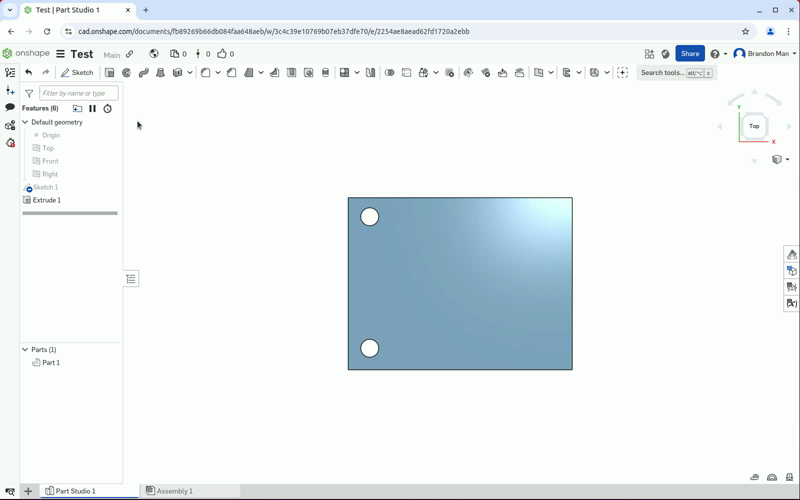
key(shift+h)
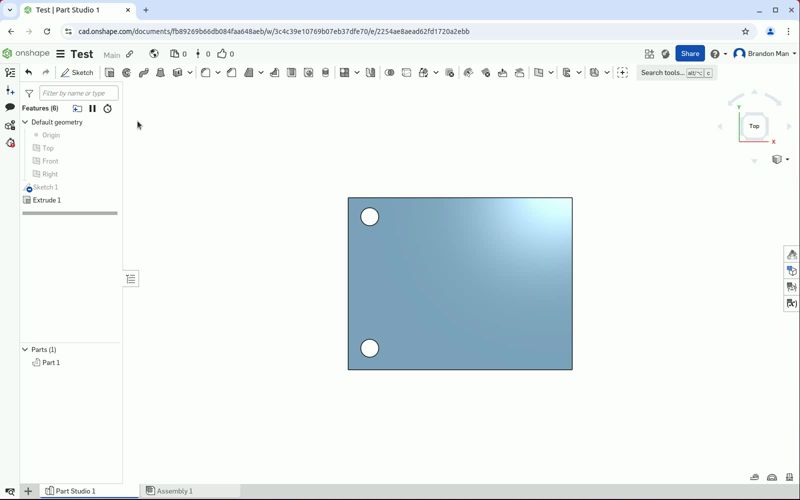
key(shift+h)
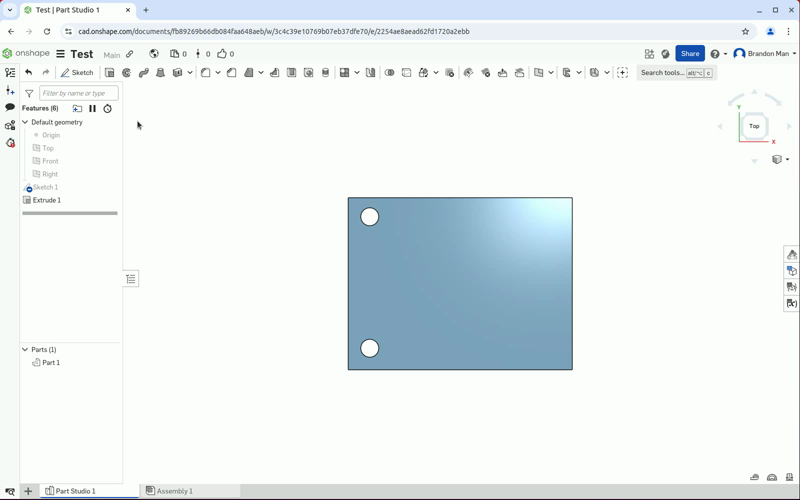
mouse_move(73, 189)
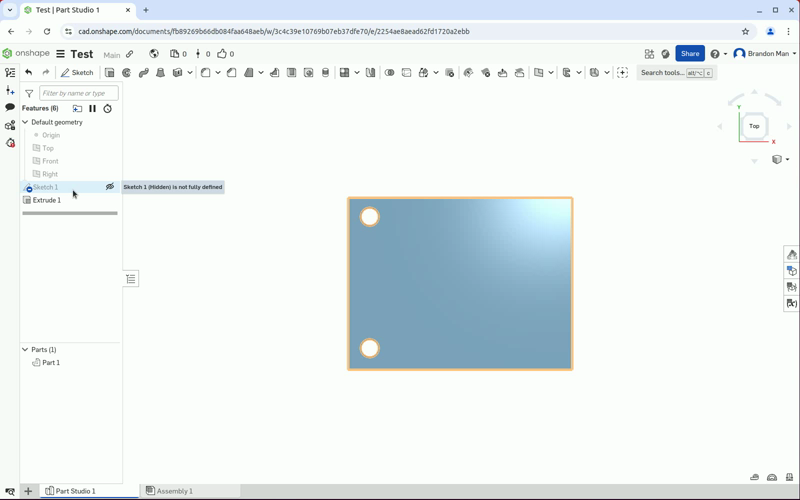
click(73, 189)
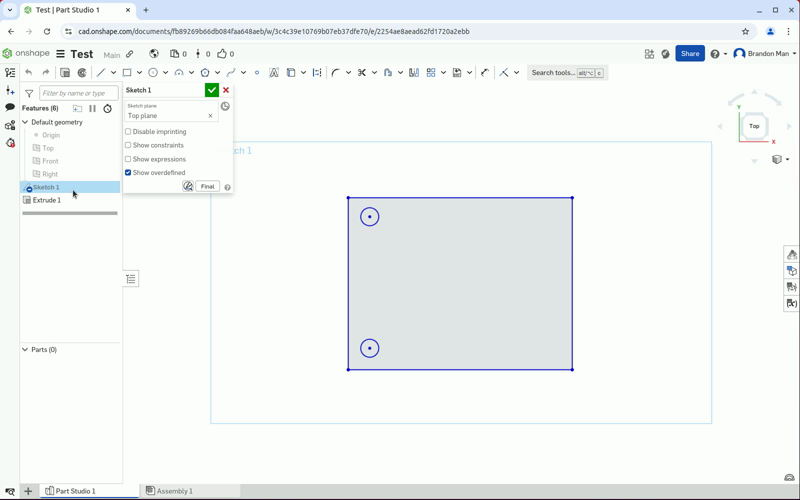
mouse_move(229, 92)
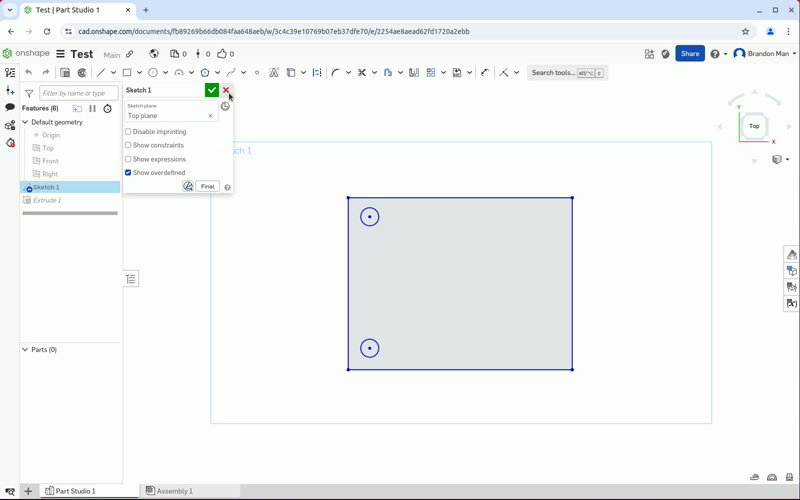
click(229, 92)
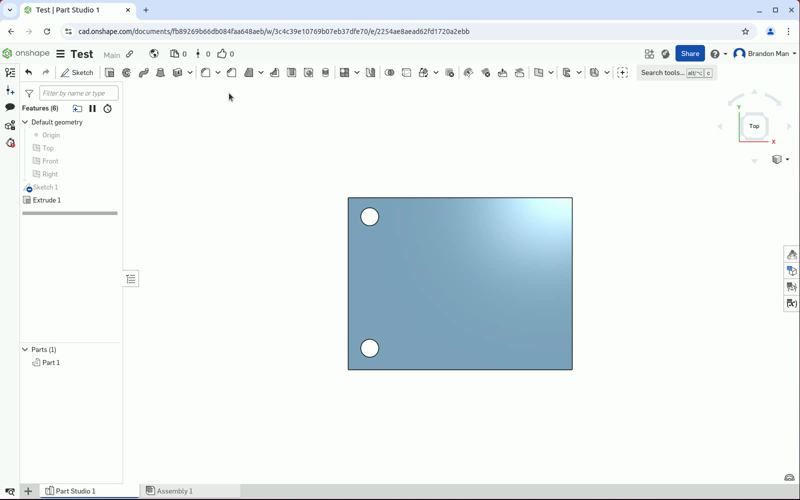
mouse_move(541, 75)
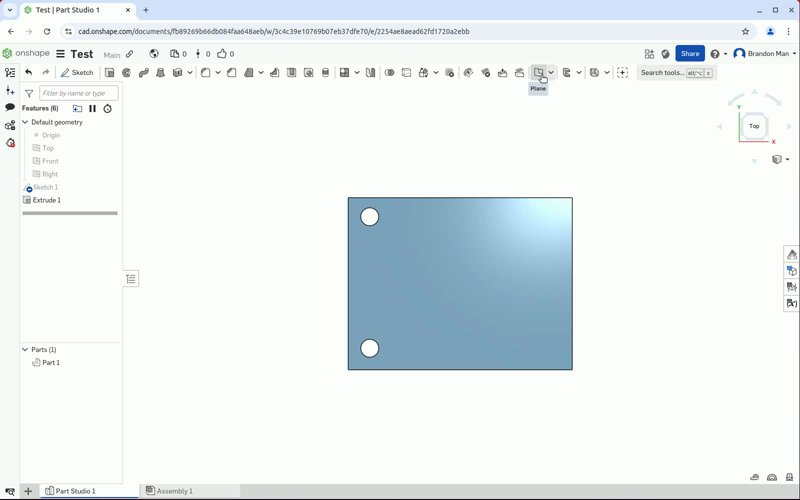
click(541, 75)
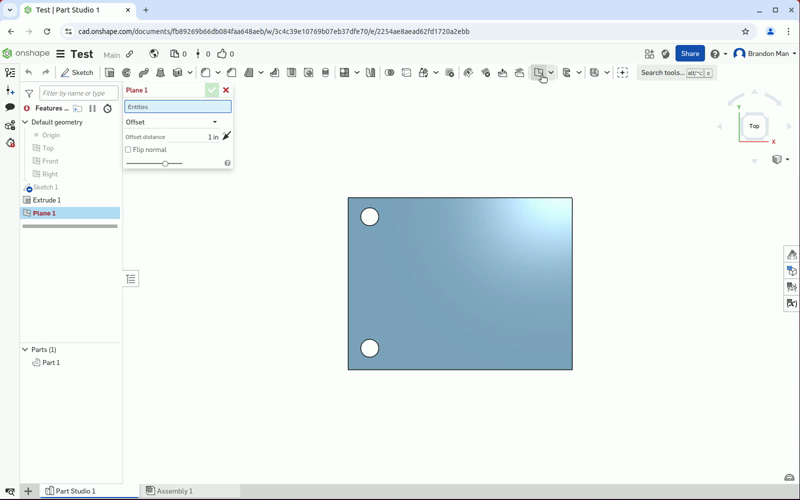
mouse_move(73, 150)
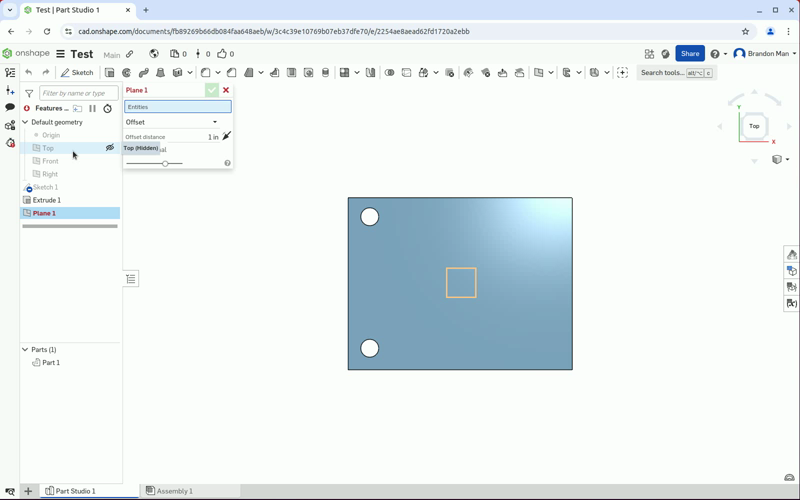
click(73, 150)
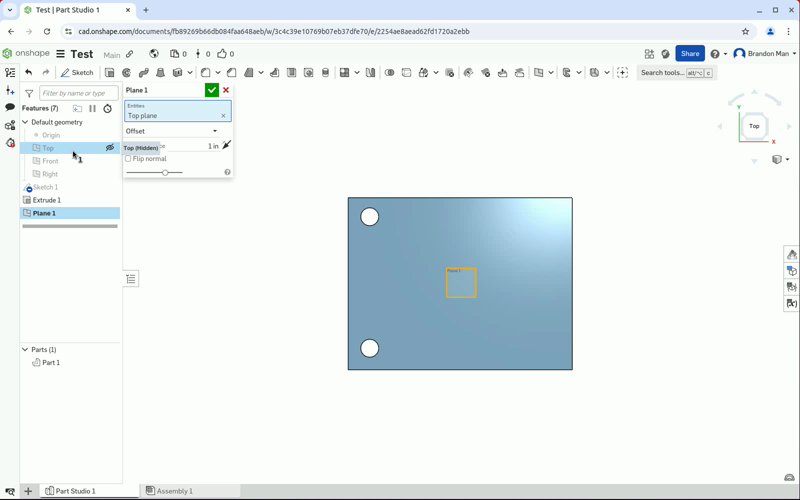
key(tab, 2)
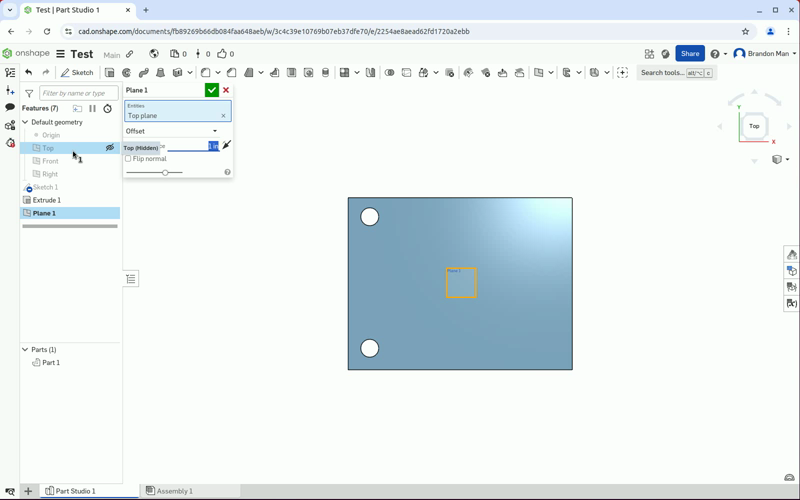
text(0.955)
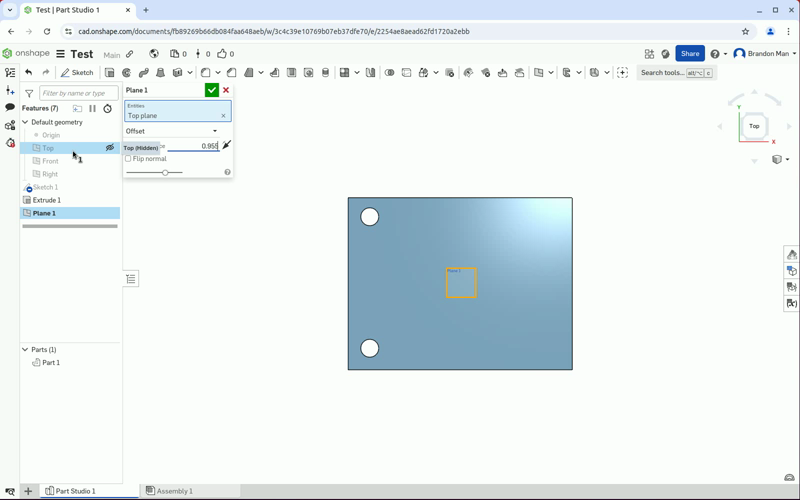
key(enter, 2)
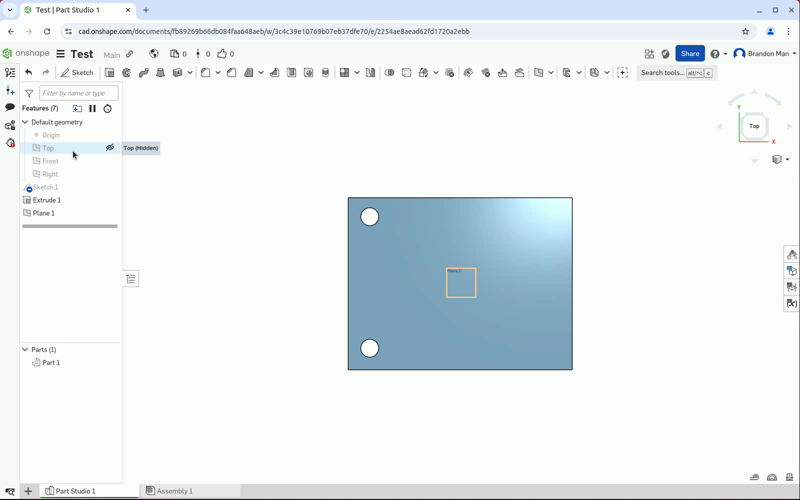
key(shift+s)
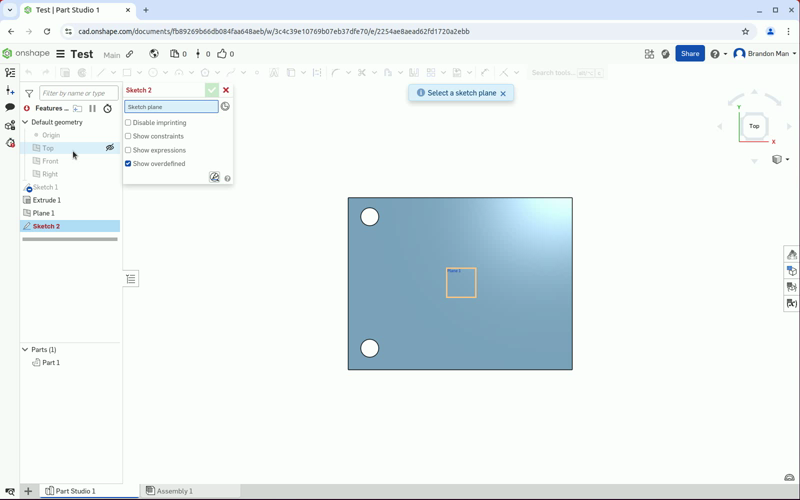
mouse_move(73, 215)
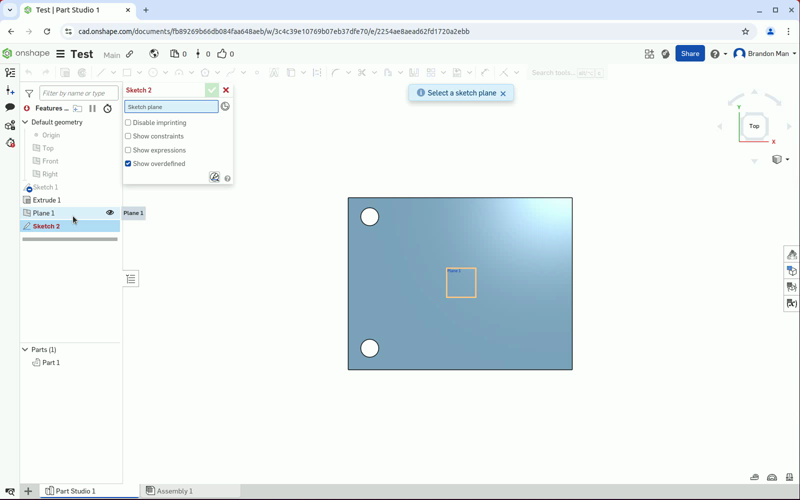
click(73, 215)
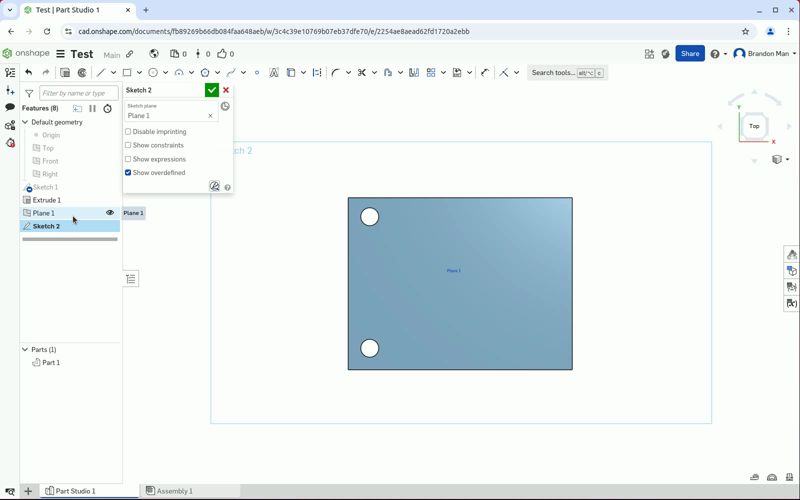
mouse_move(73, 352)
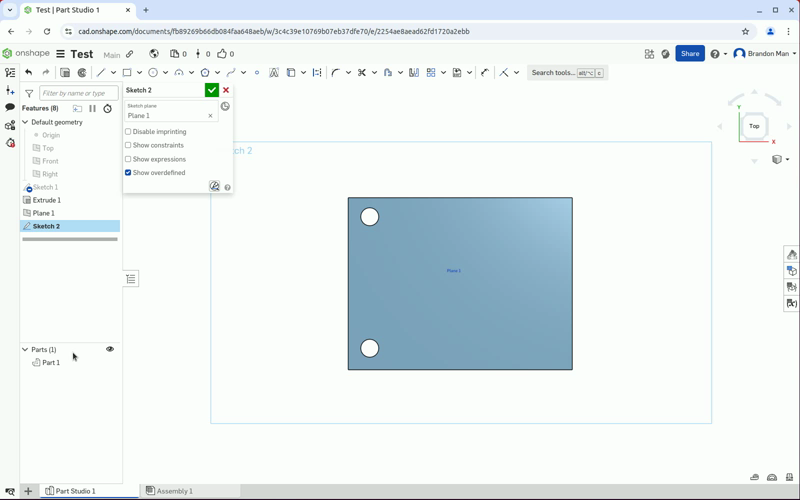
key(y)
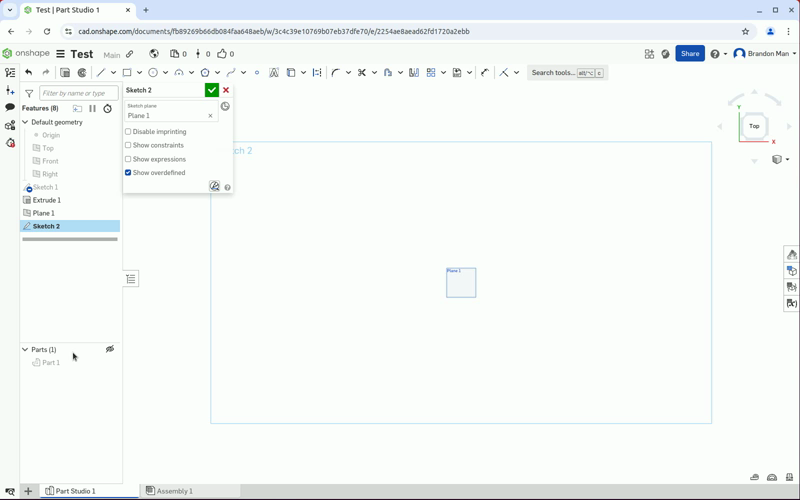
key(l)
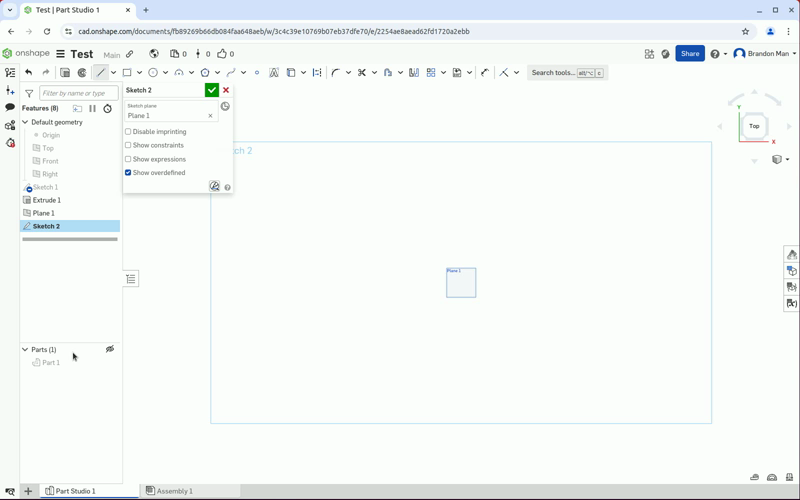
key_down(shift)
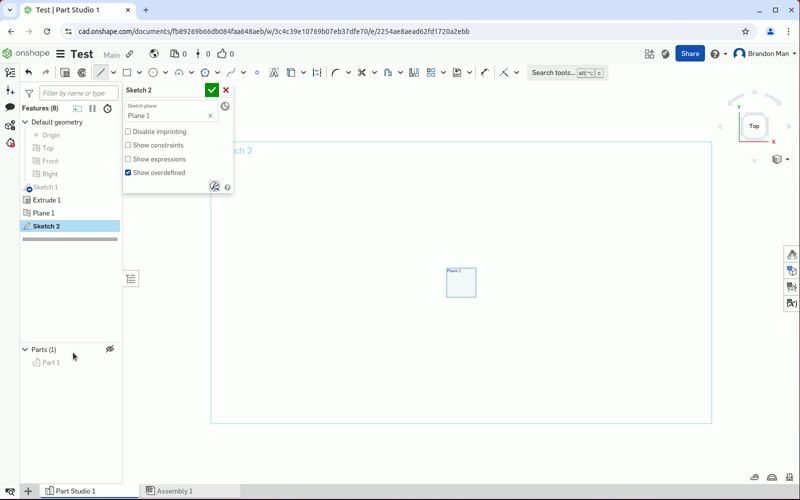
mouse_move(356, 314)
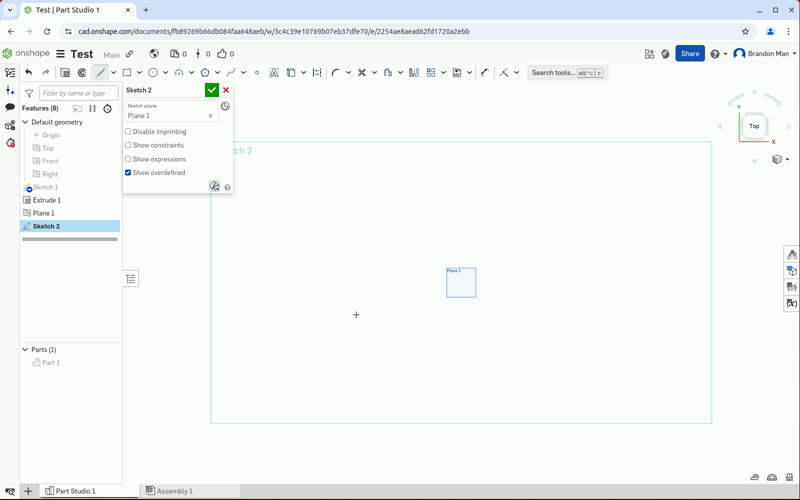
click(356, 314)
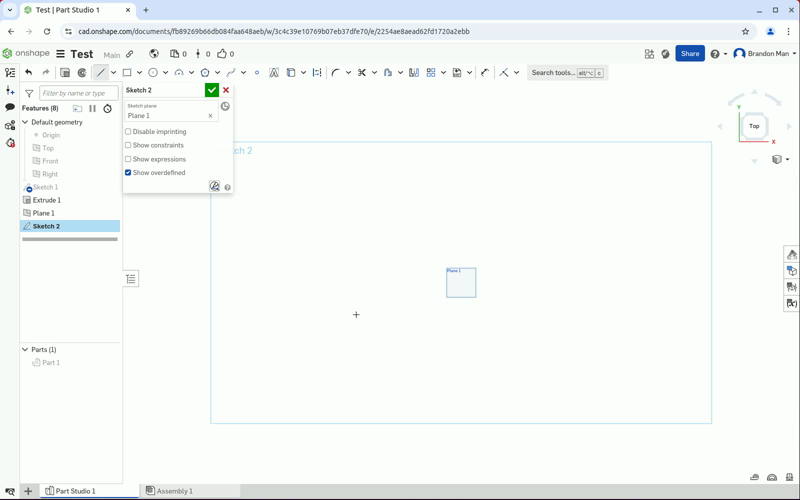
key_up(shift)
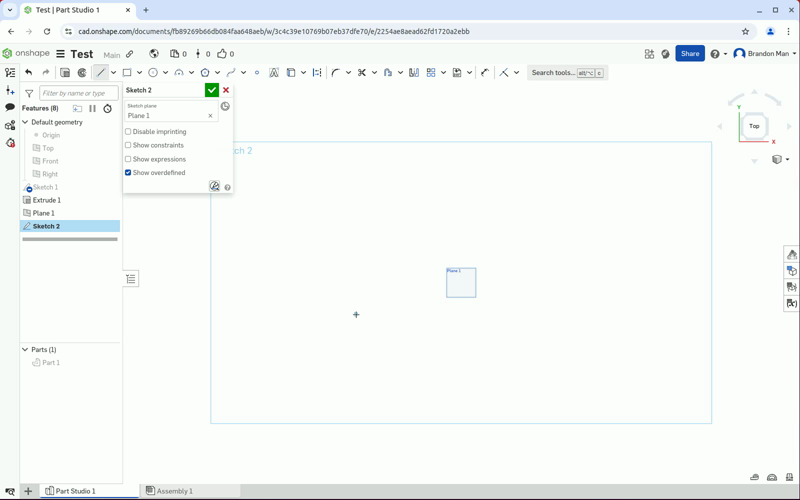
key_down(shift)
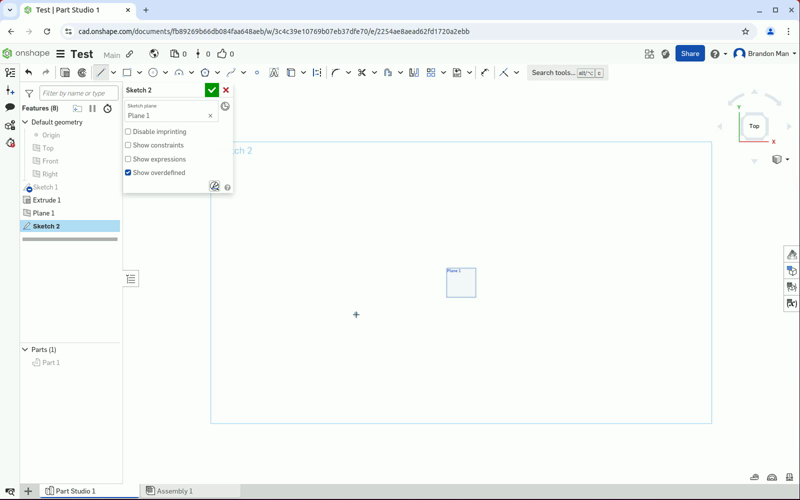
mouse_move(421, 314)
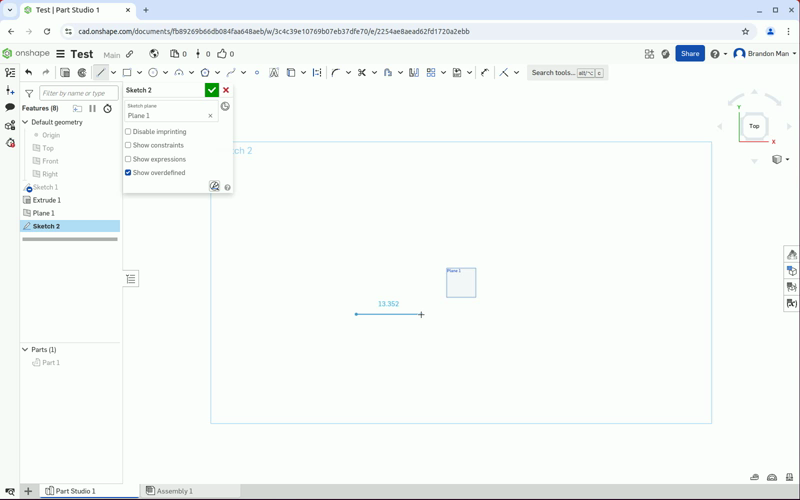
click(421, 314)
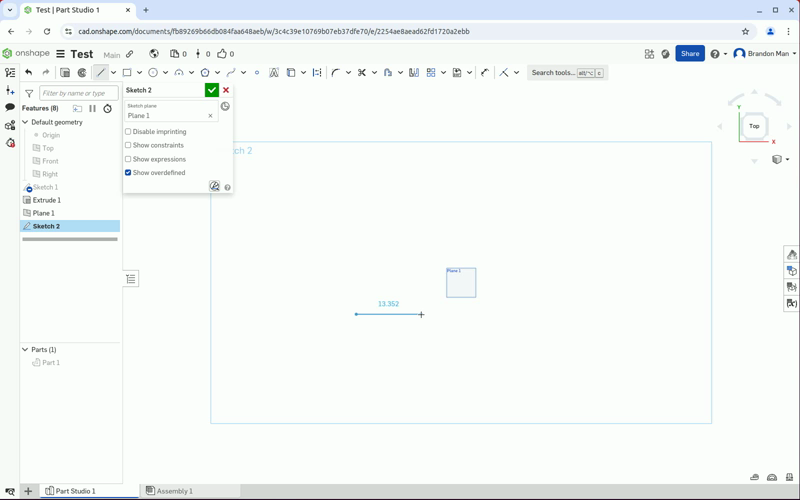
key_up(shift)
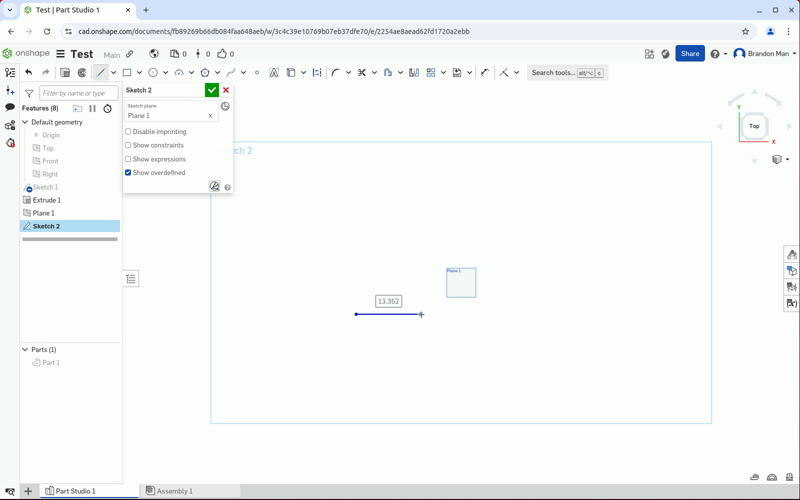
key_down(shift)
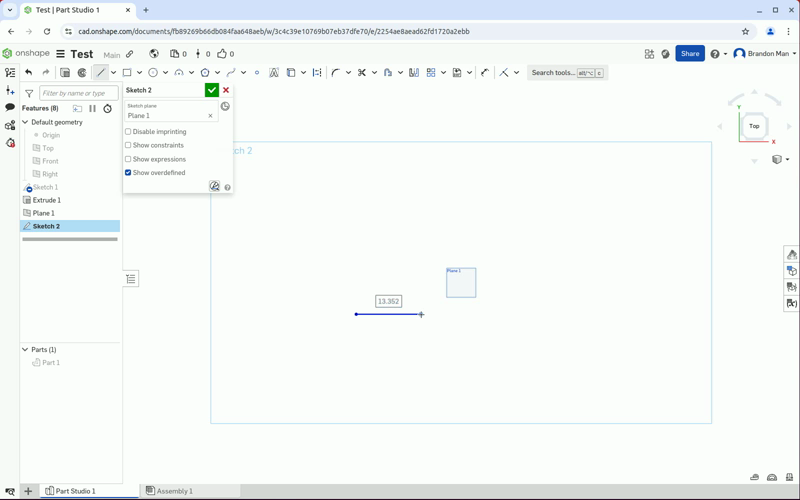
mouse_move(421, 249)
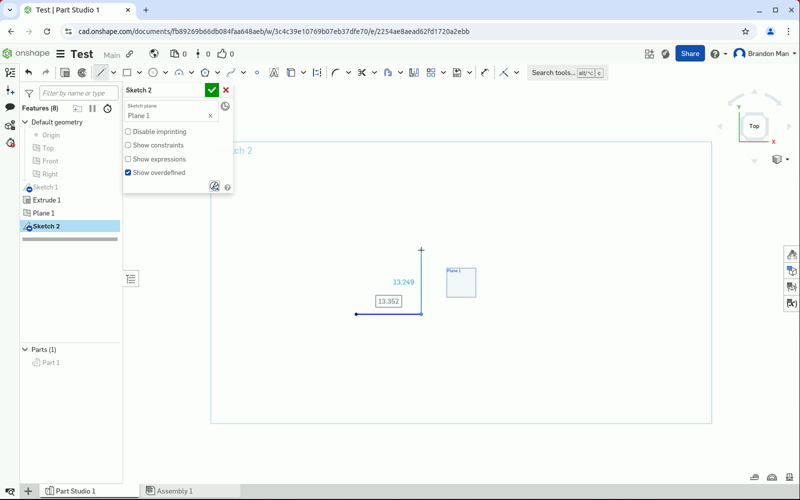
click(421, 249)
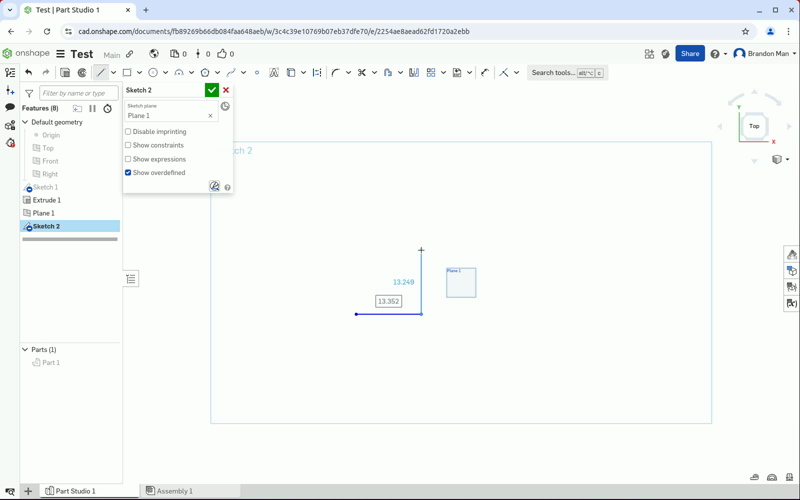
key_up(shift)
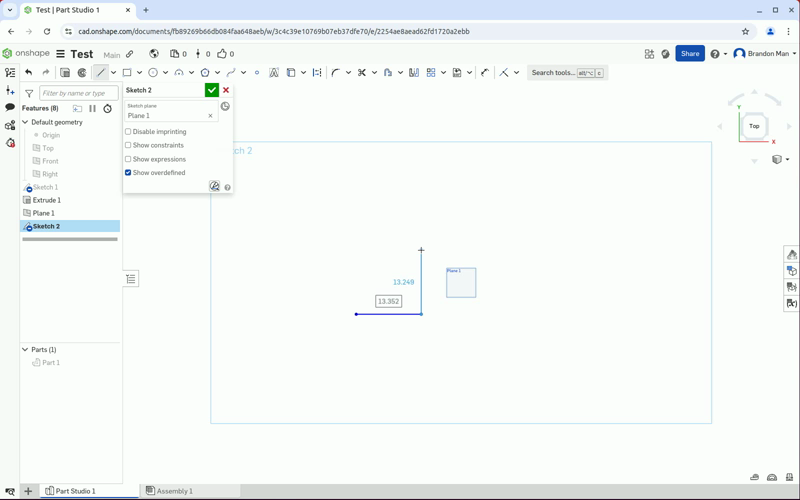
key_down(shift)
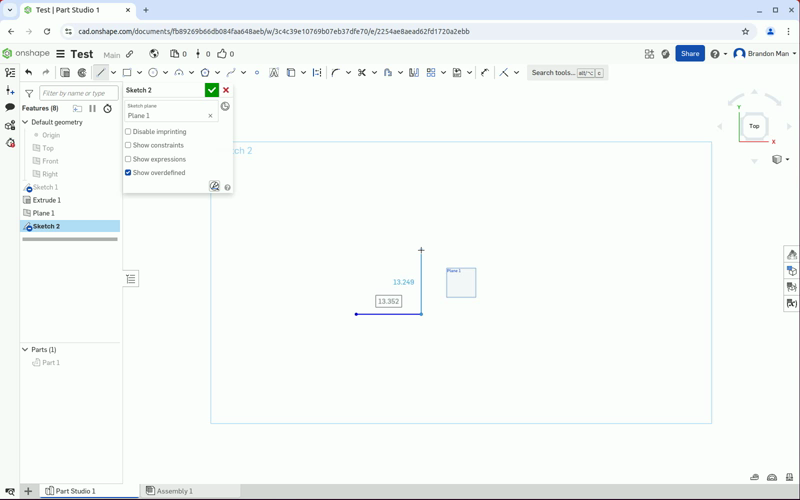
mouse_move(356, 249)
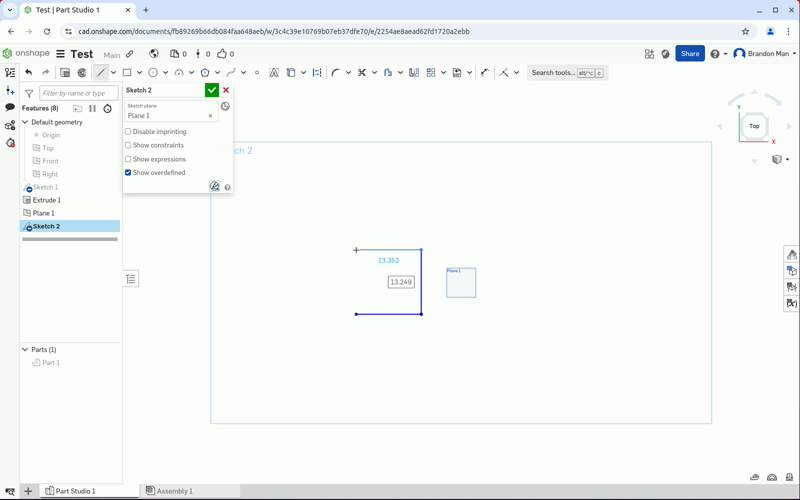
click(356, 249)
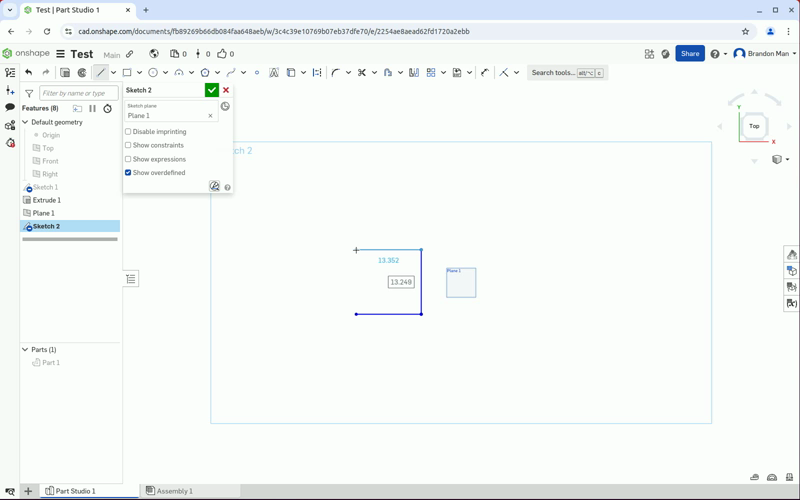
key_up(shift)
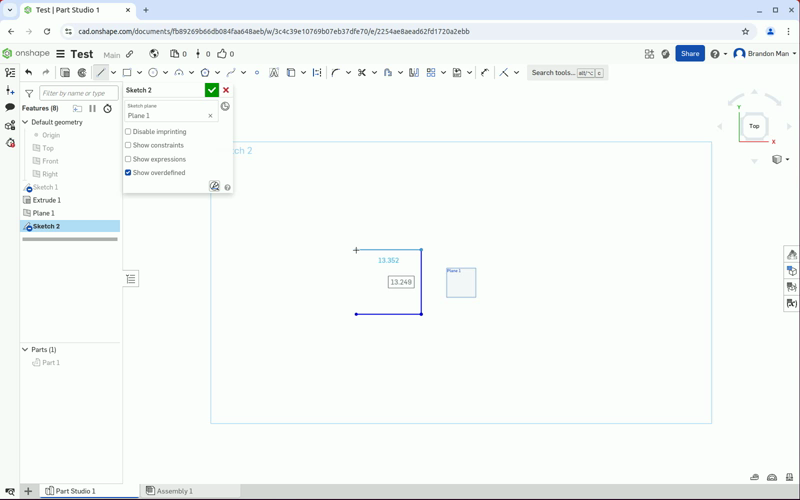
key_down(shift)
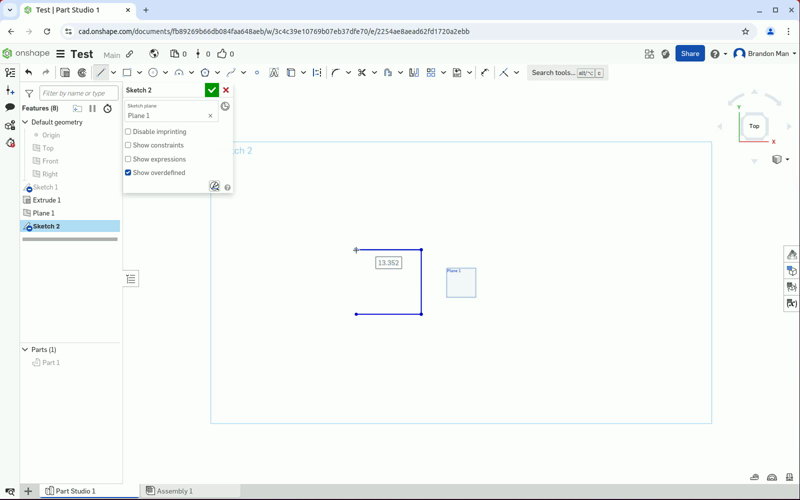
mouse_move(356, 314)
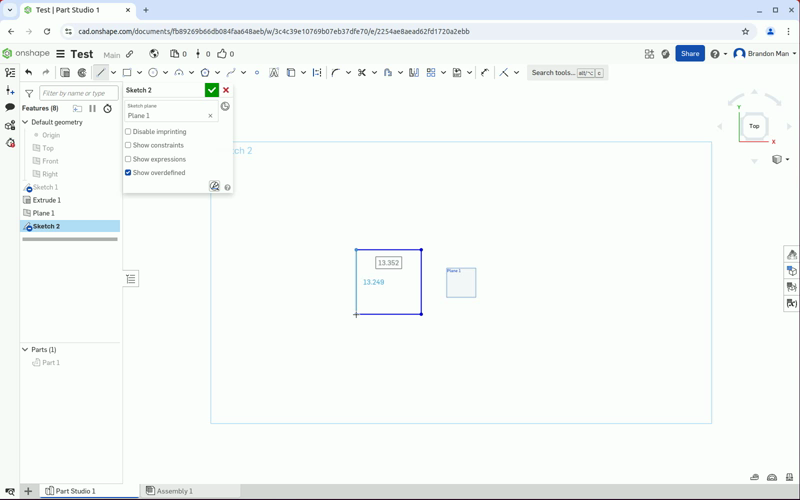
key_up(shift)
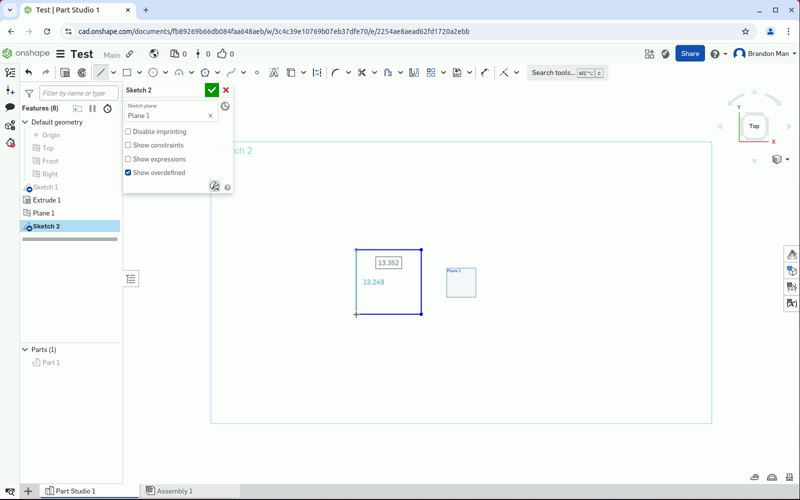
click(356, 314)
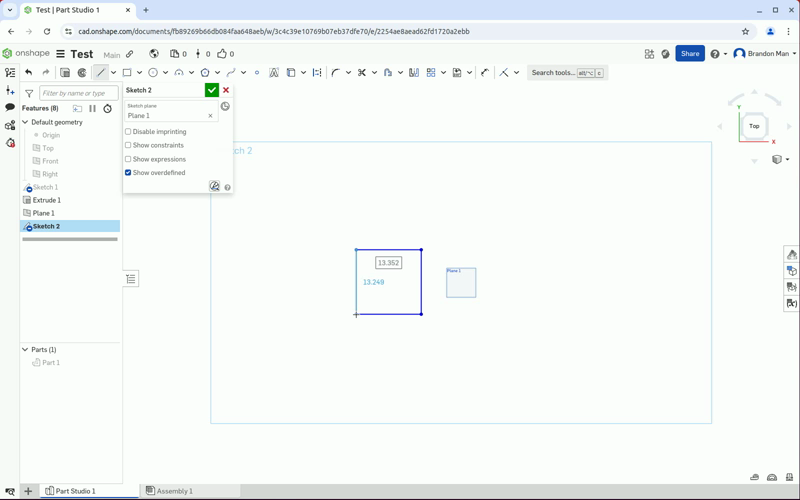
key(esc)
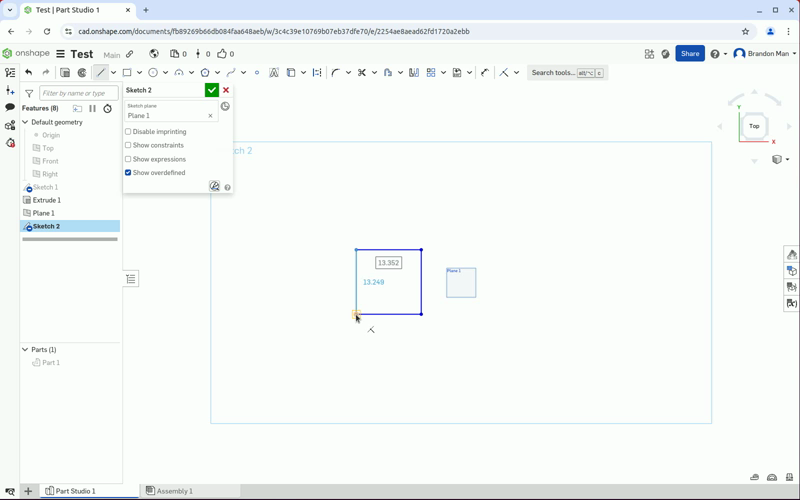
mouse_move(365, 305)
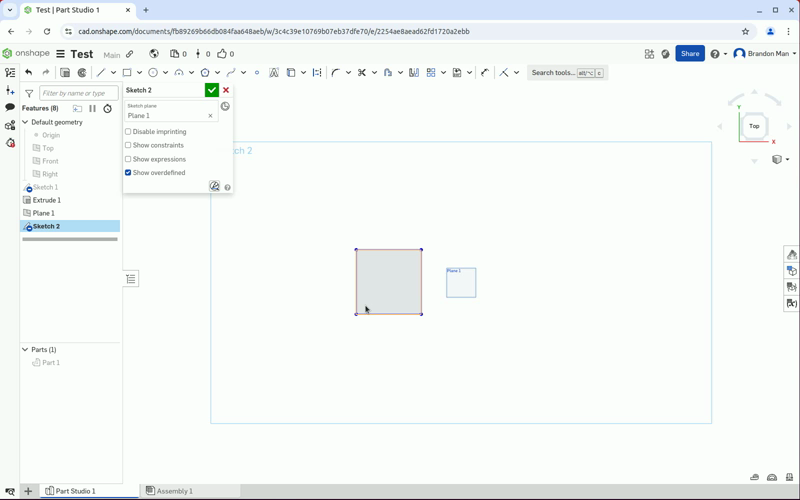
click(365, 305)
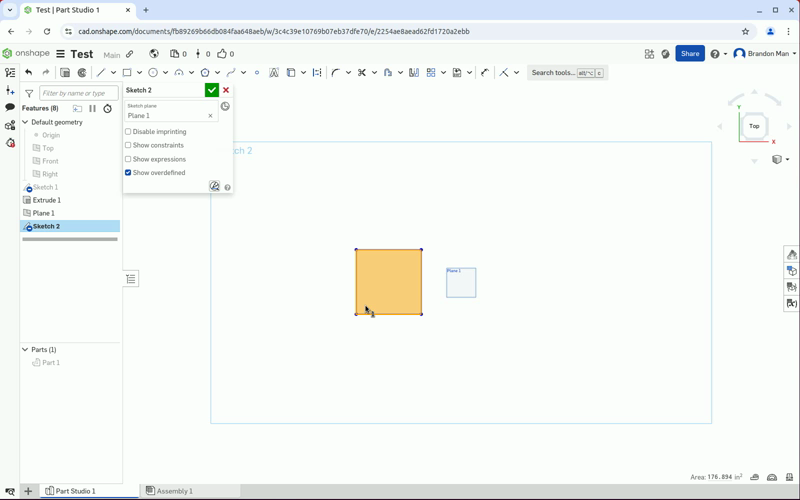
mouse_move(73, 352)
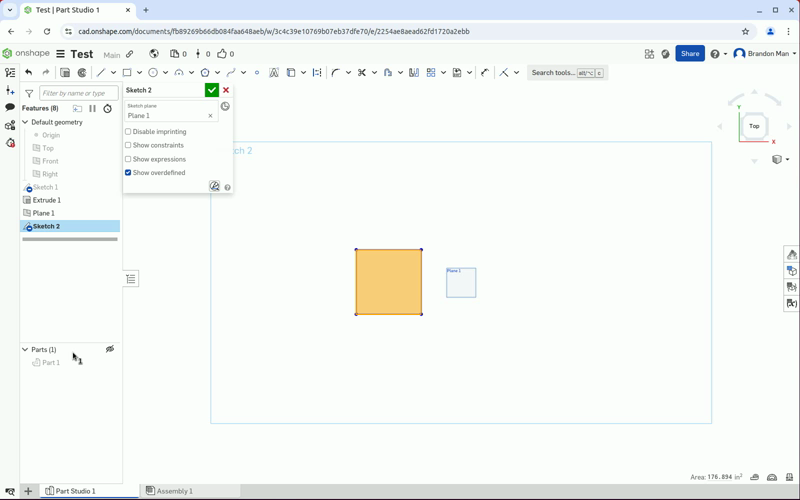
key(shift+y)
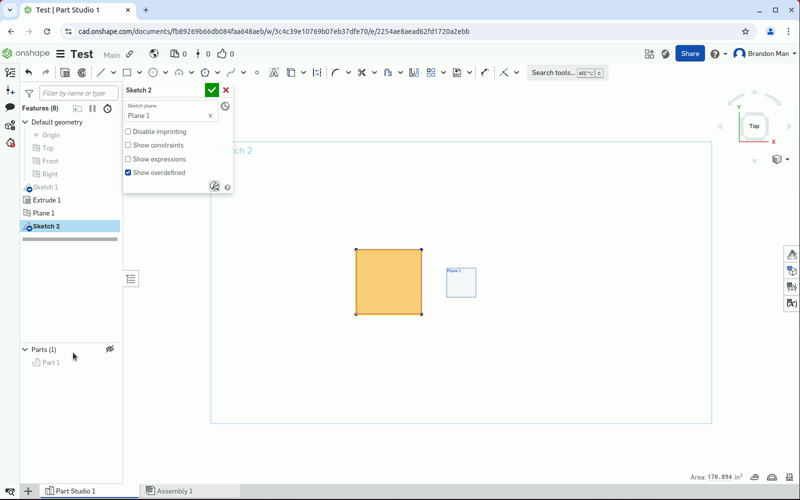
key(shift+e)
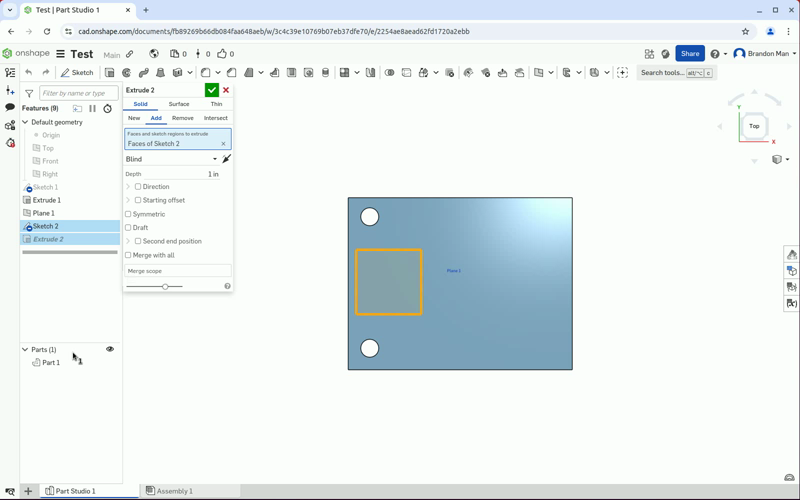
mouse_move(143, 106)
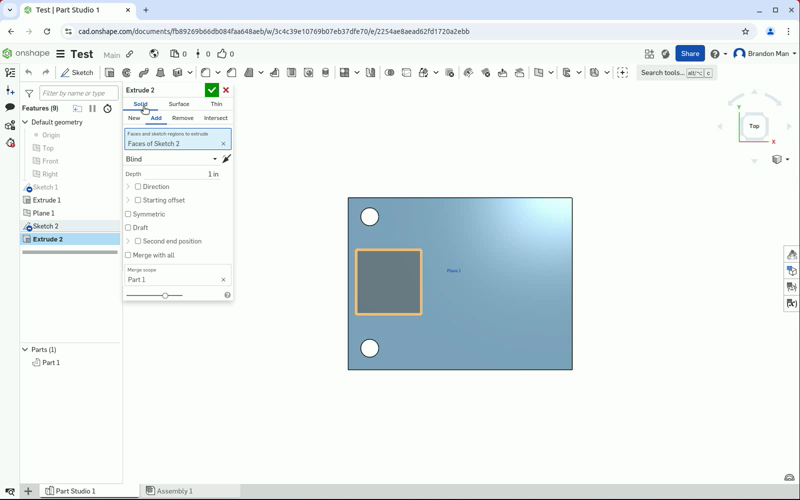
click(143, 106)
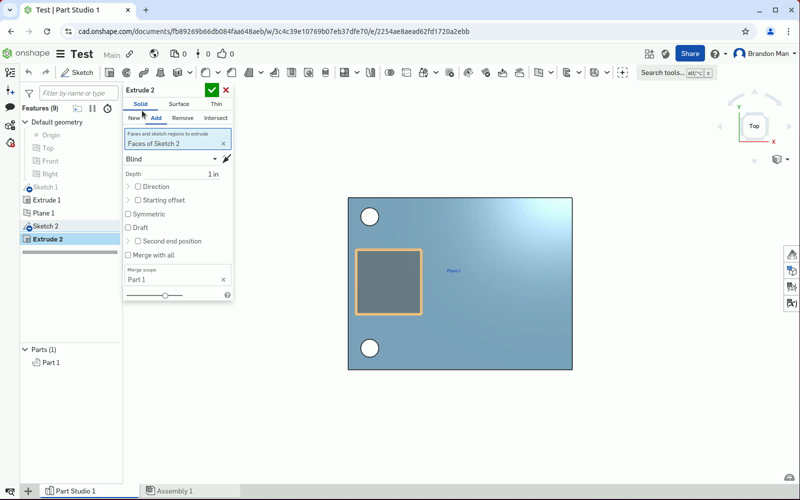
mouse_move(137, 120)
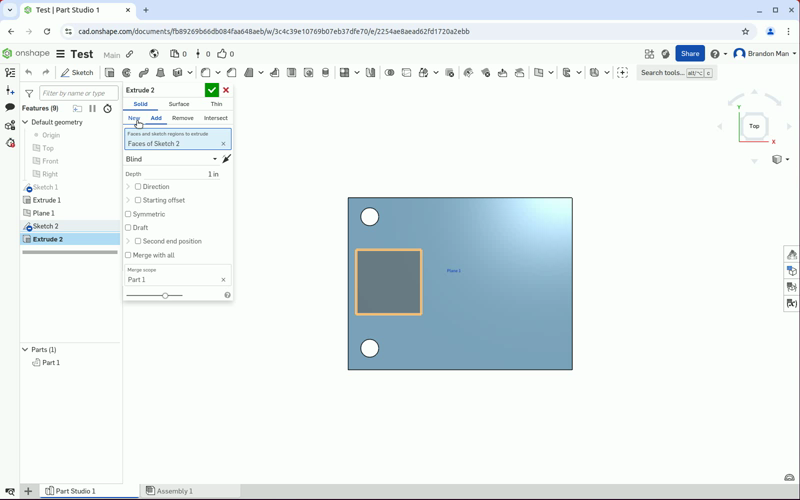
click(137, 120)
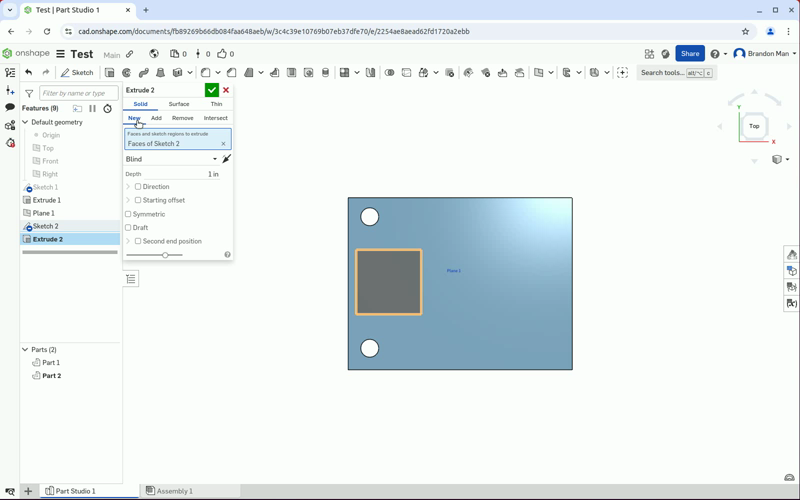
key(tab, 4)
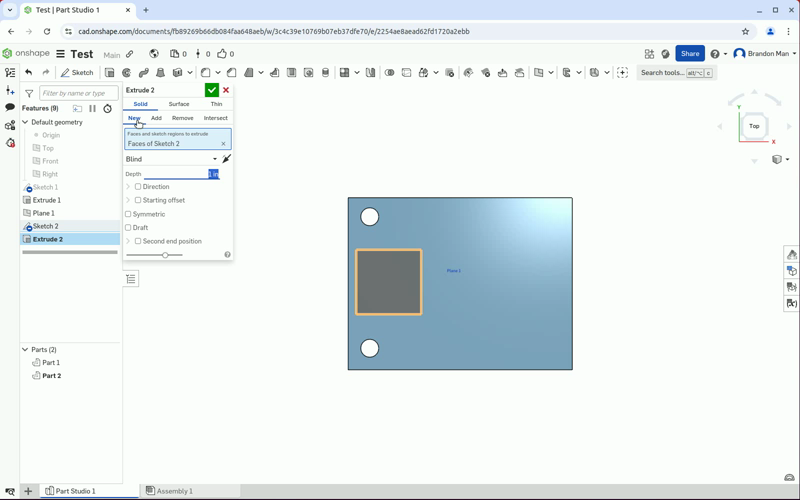
text(9.869)
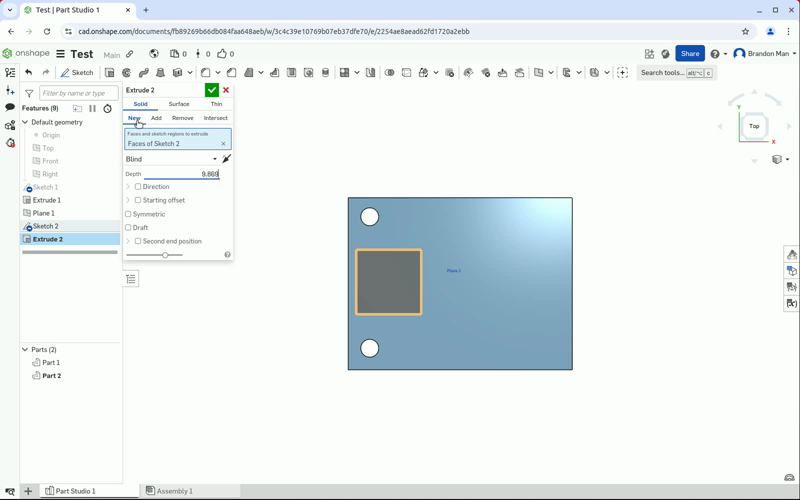
key(enter)
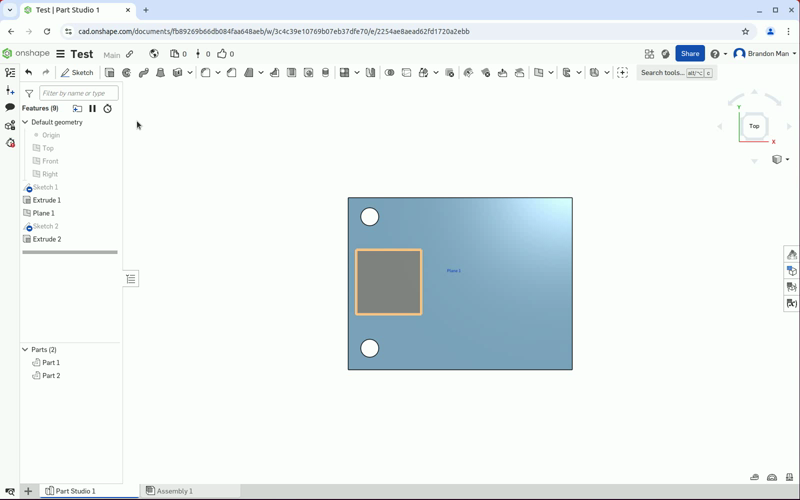
key(shift+h)
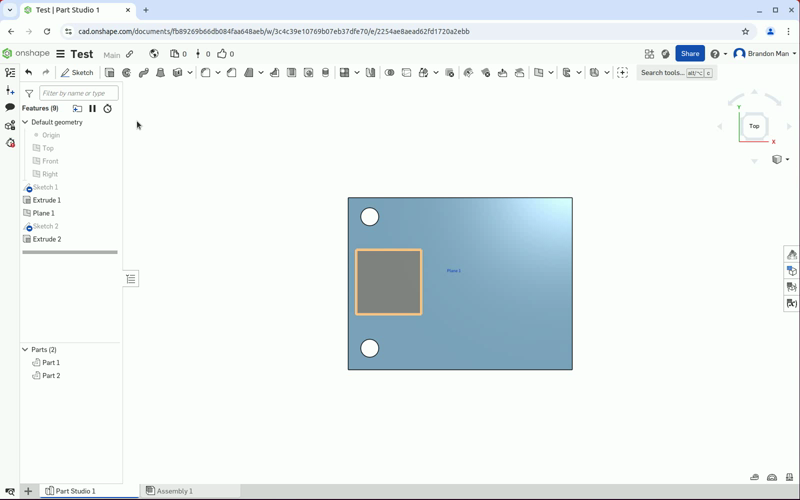
key(shift+h)
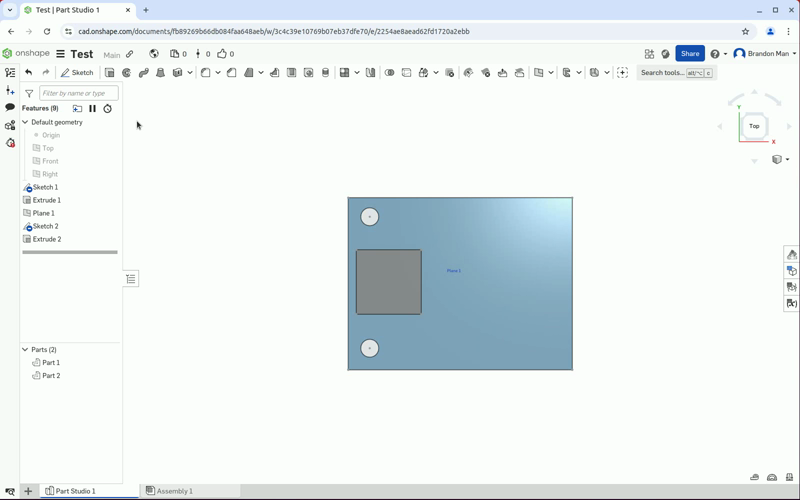
key(shift+7)
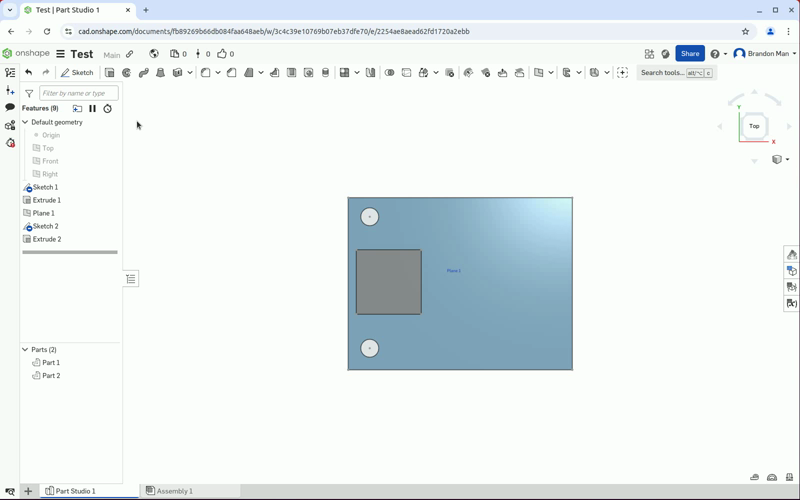
key(up, 3)
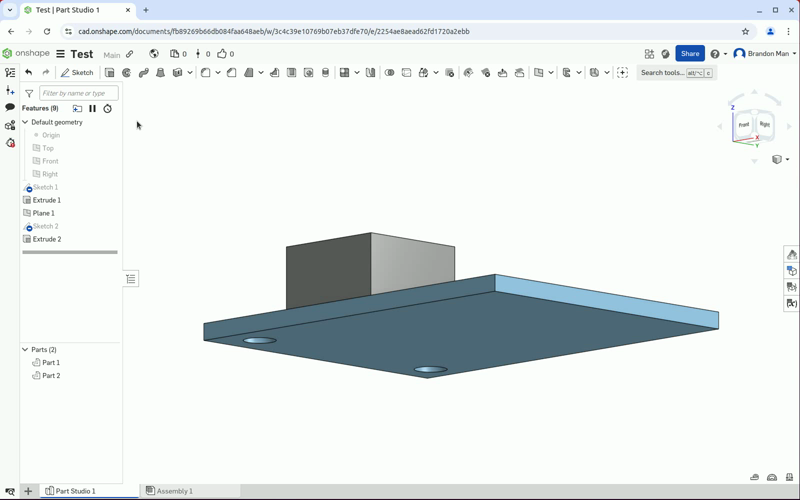
key(left, 3)
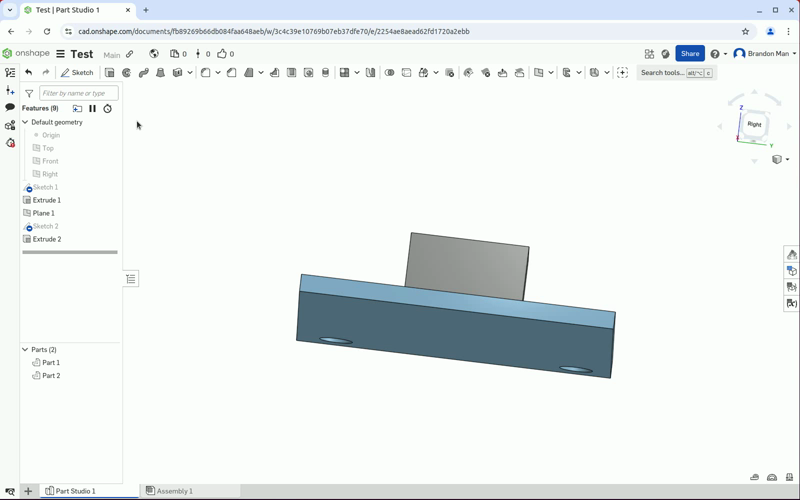
key(right, 3)
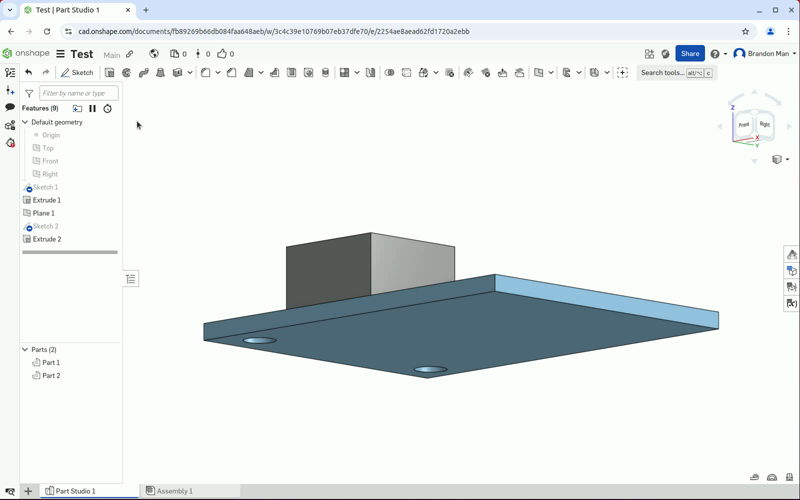
key(down, 3)
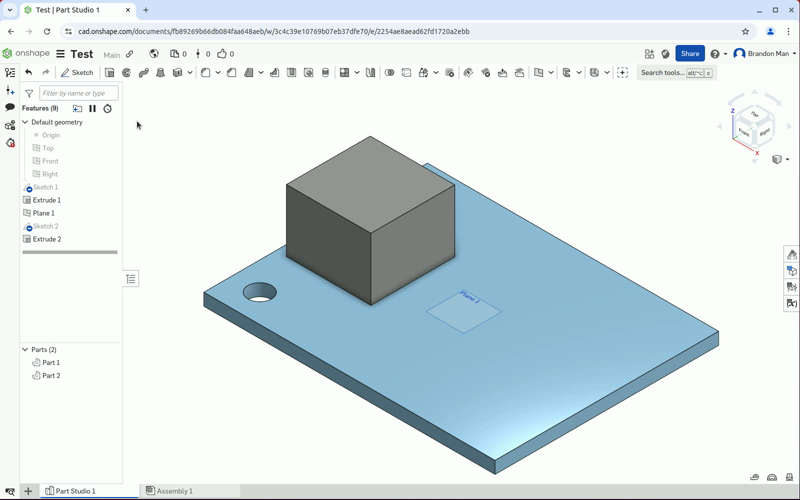
mouse_move(73, 189)
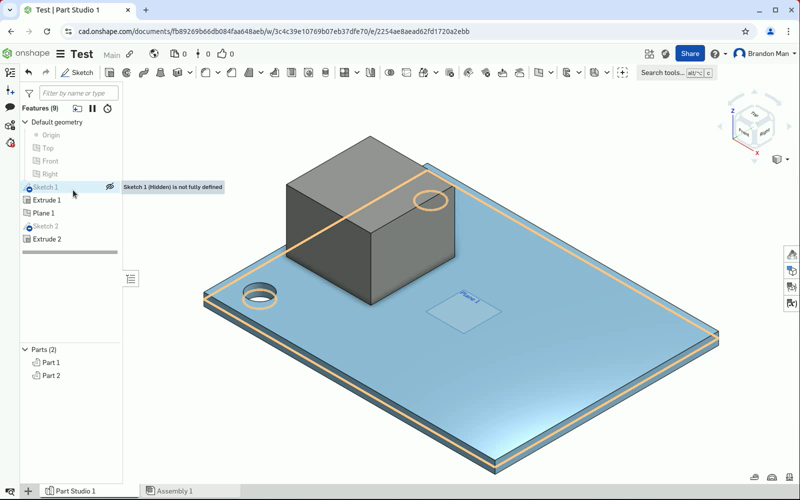
click(73, 189)